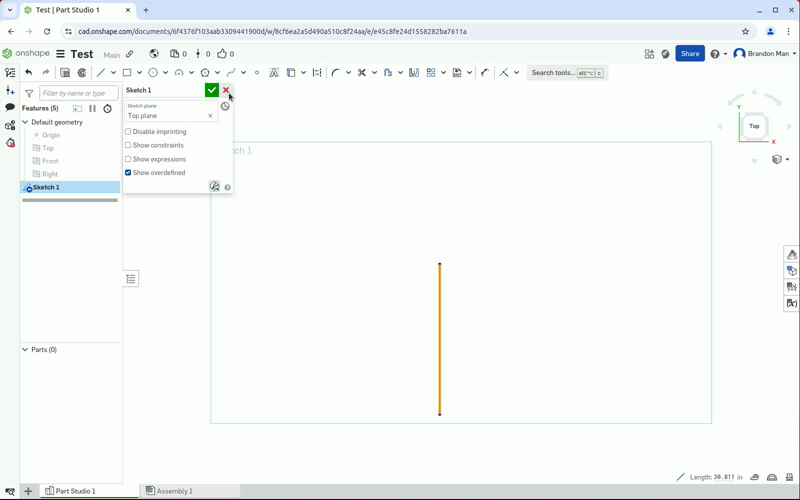
key(shift+h)
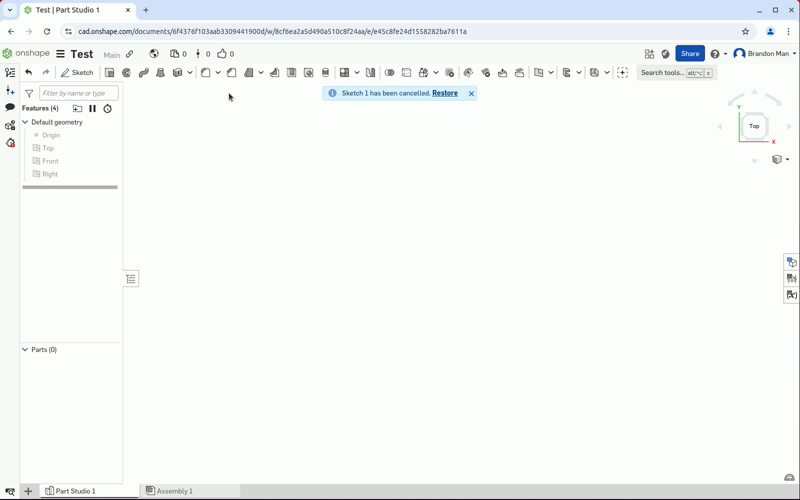
mouse_move(73, 352)
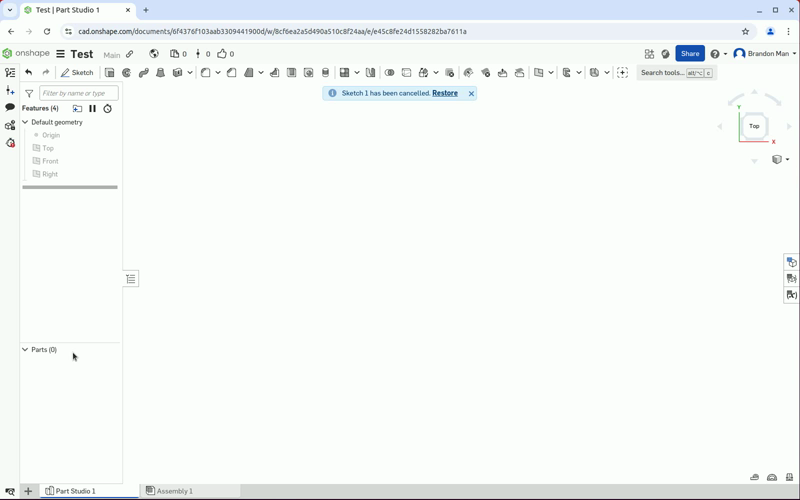
key(y)
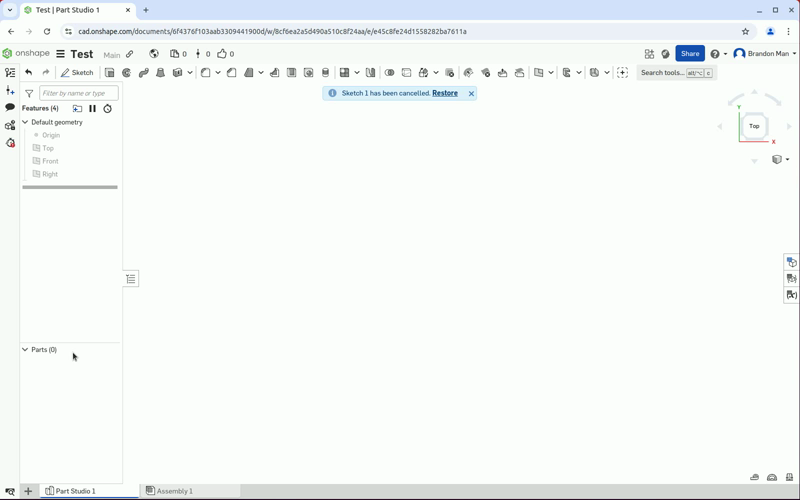
key(shift+p)
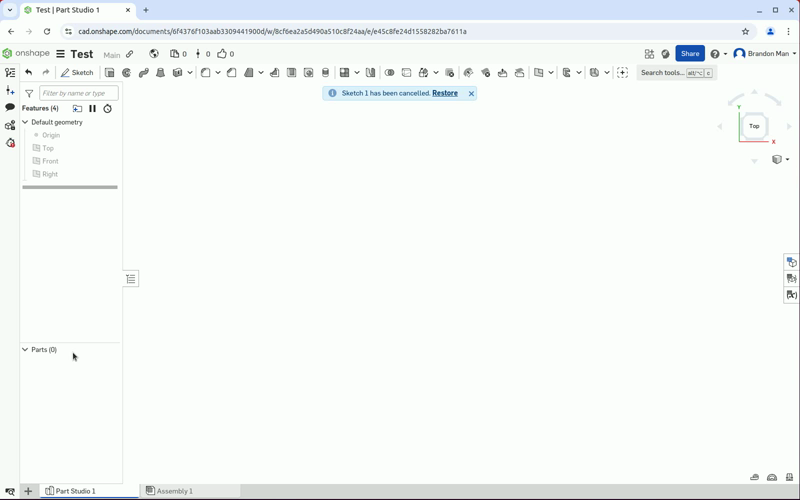
key(space)
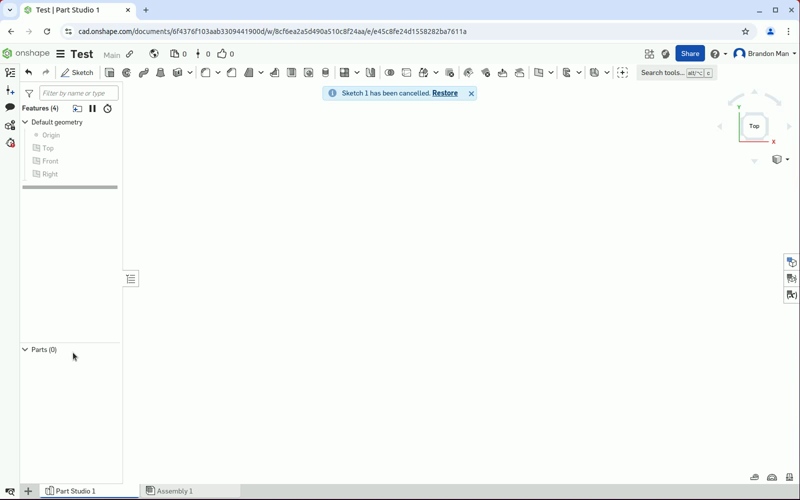
key_down(shift)
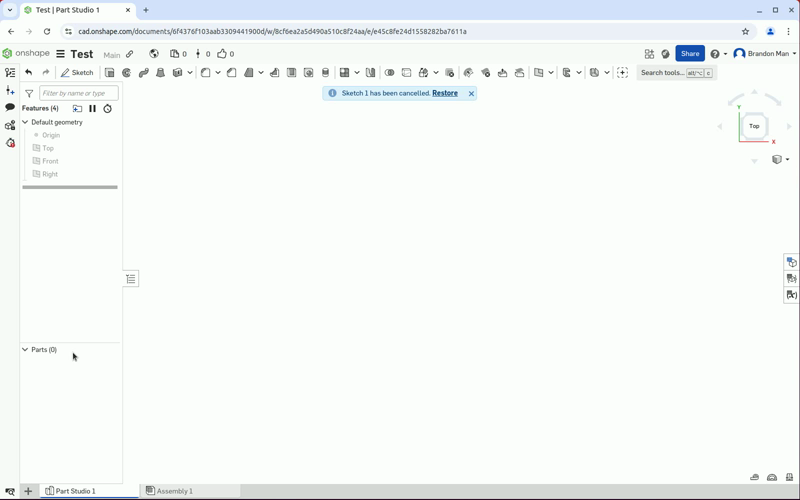
key(up)
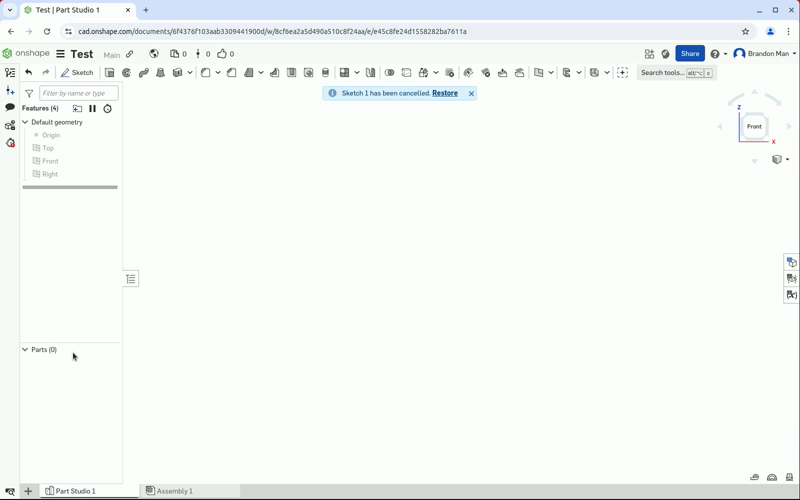
key_up(shift)
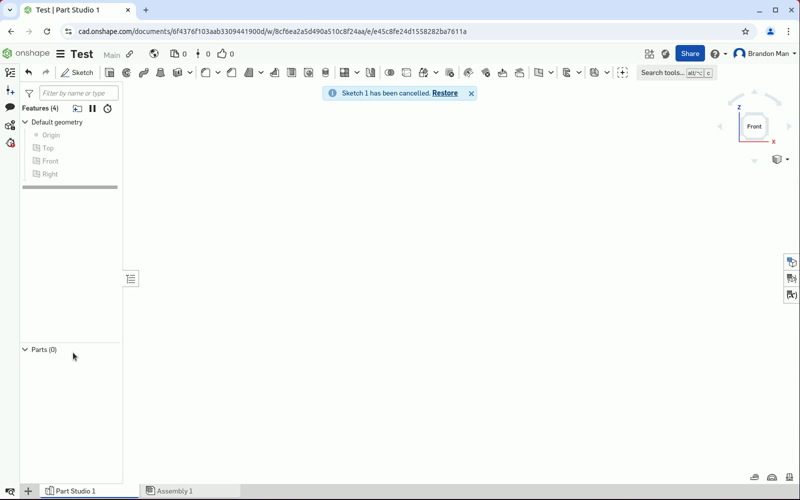
mouse_move(73, 352)
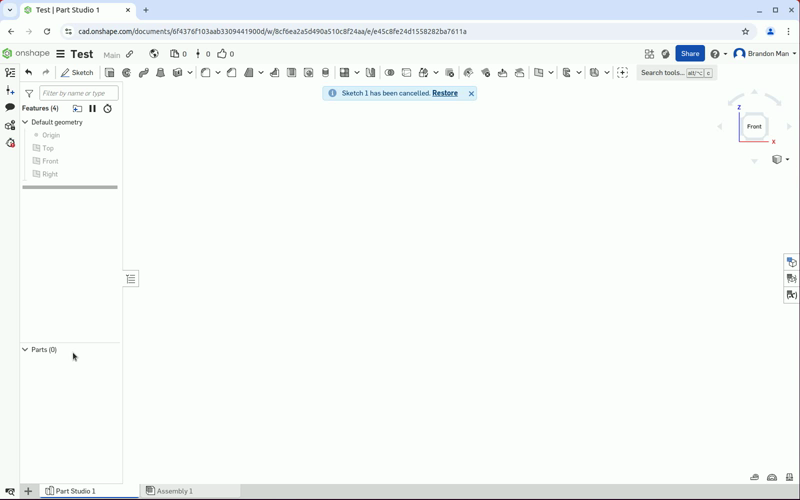
key(shift+y)
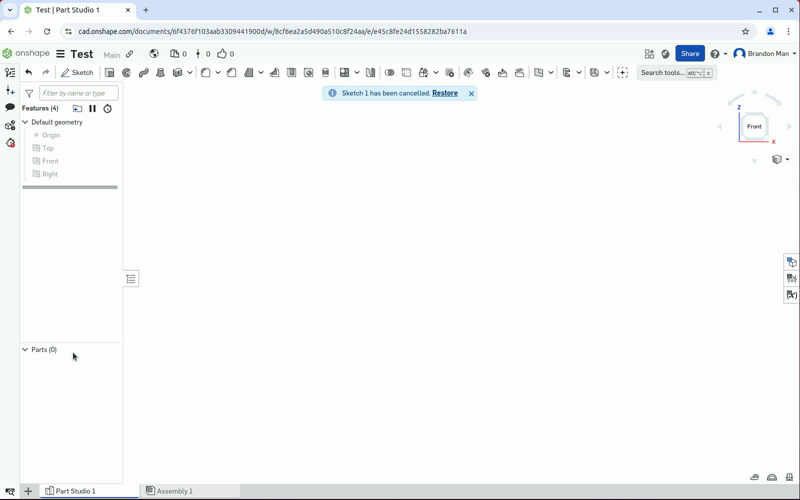
key(shift+s)
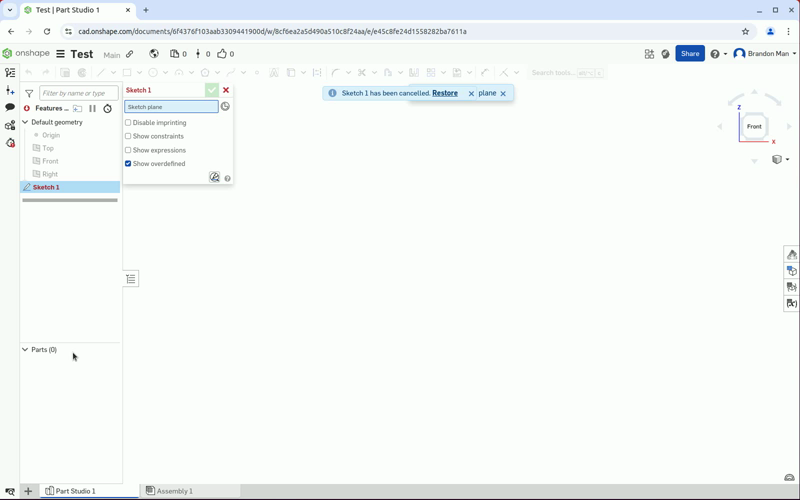
mouse_move(73, 163)
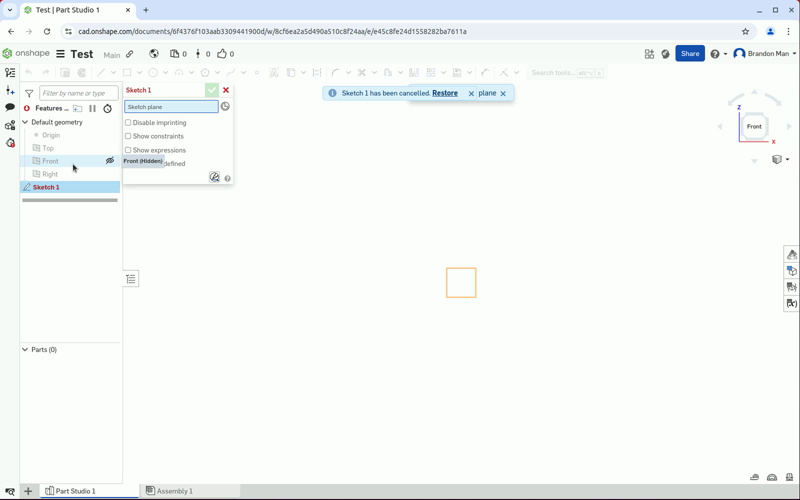
click(73, 163)
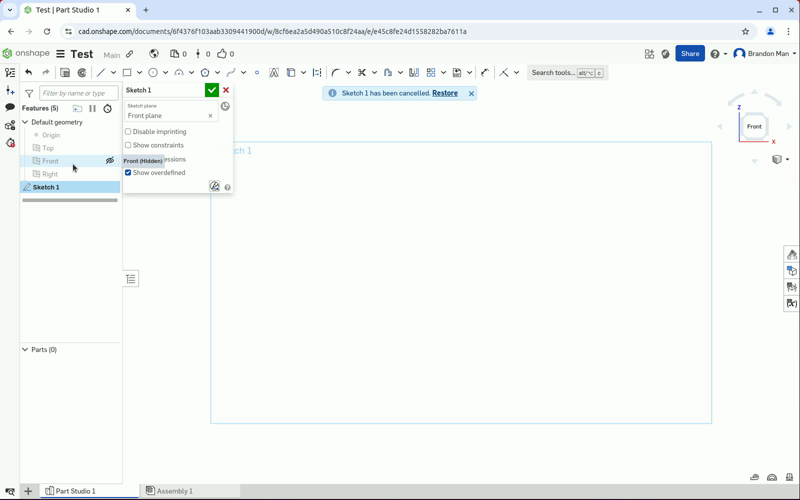
mouse_move(73, 352)
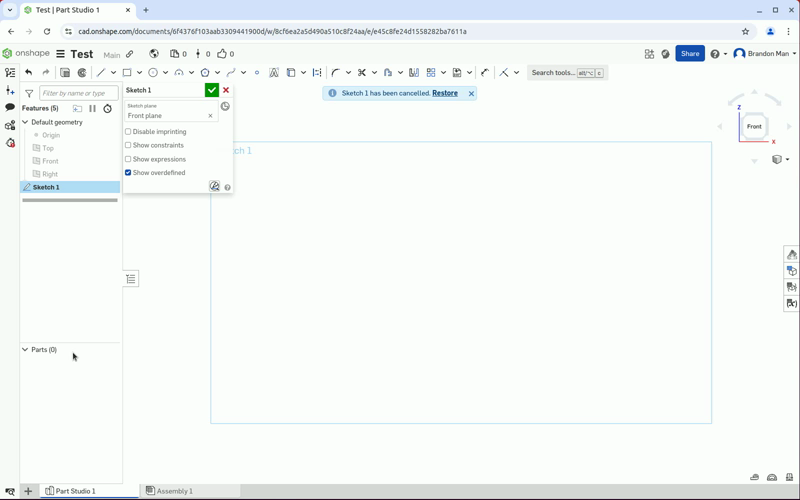
key(y)
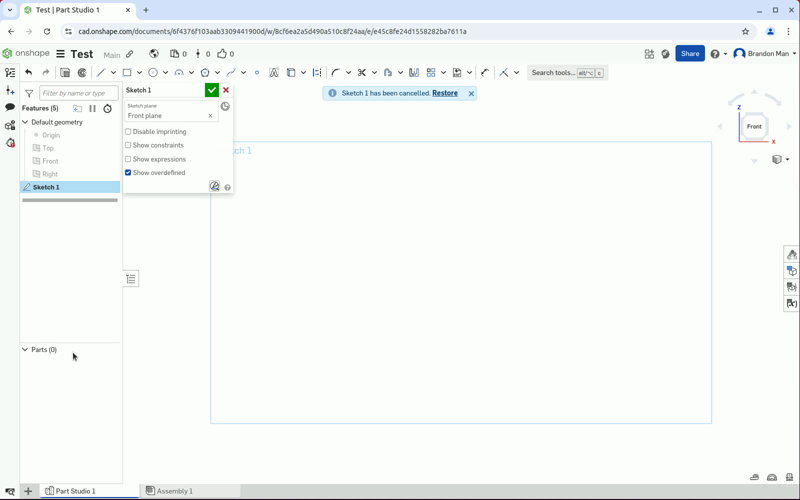
key(l)
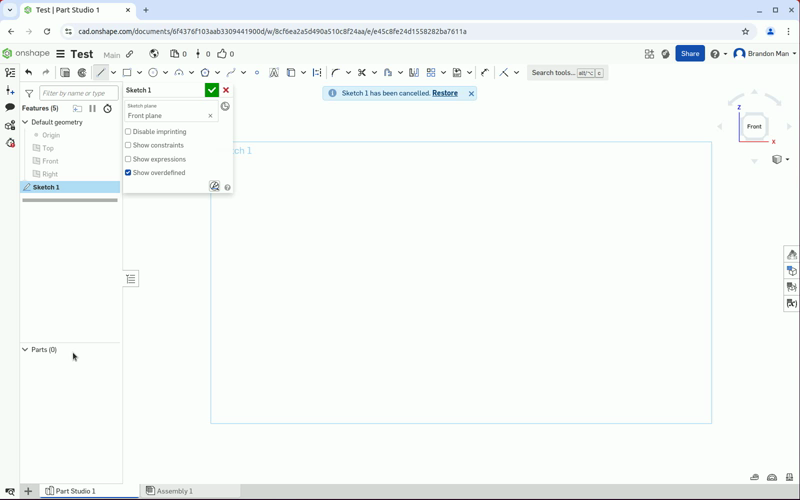
key_down(shift)
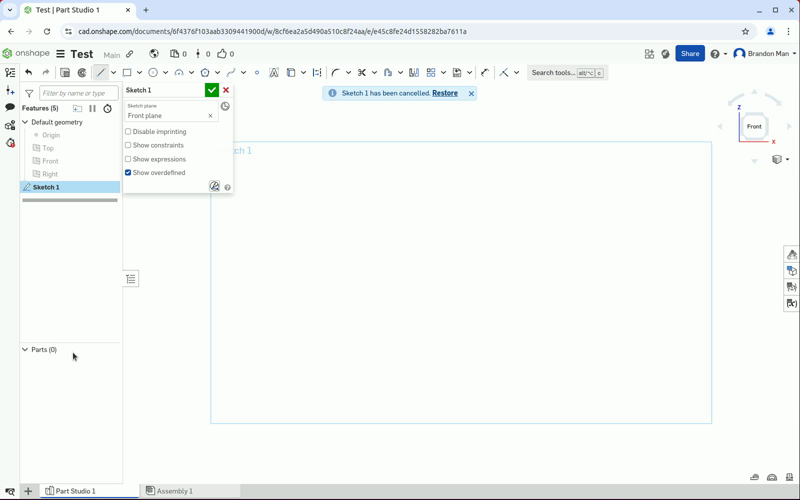
mouse_move(363, 352)
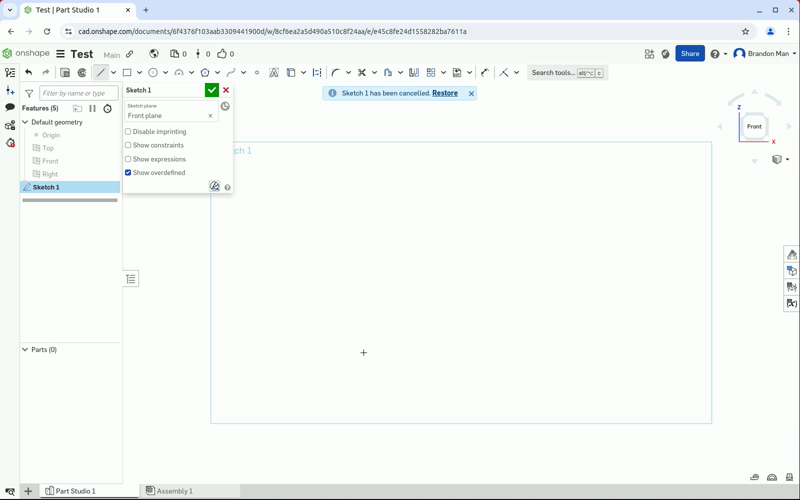
click(363, 352)
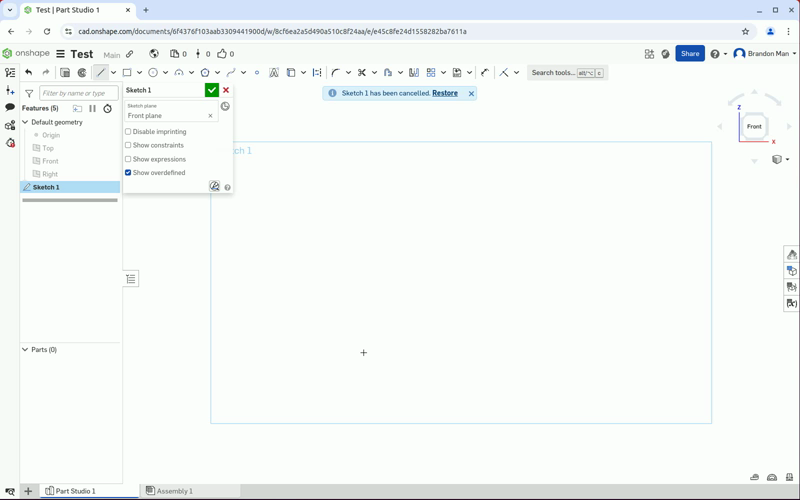
key_up(shift)
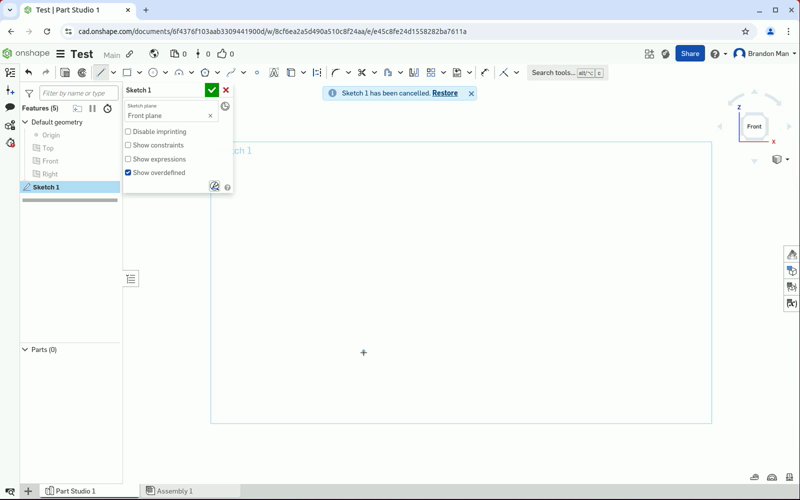
key_down(shift)
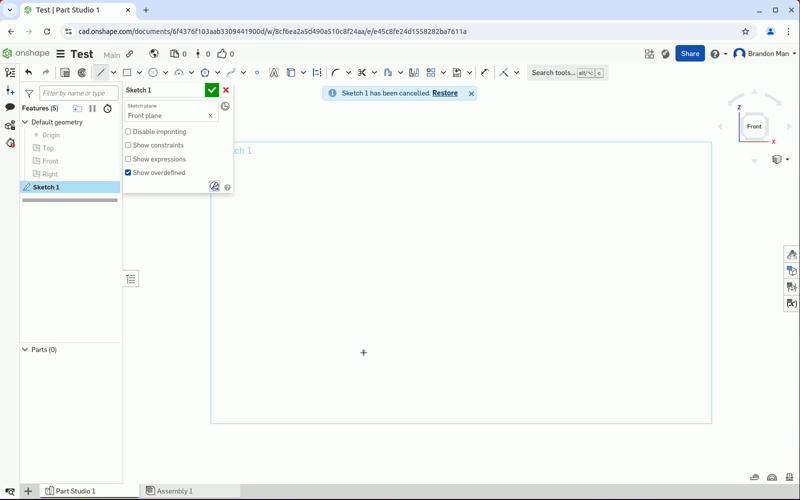
mouse_move(572, 352)
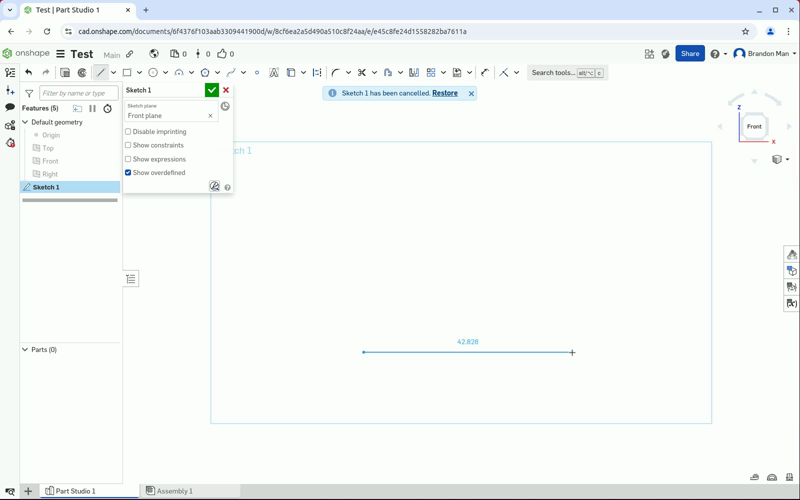
click(572, 352)
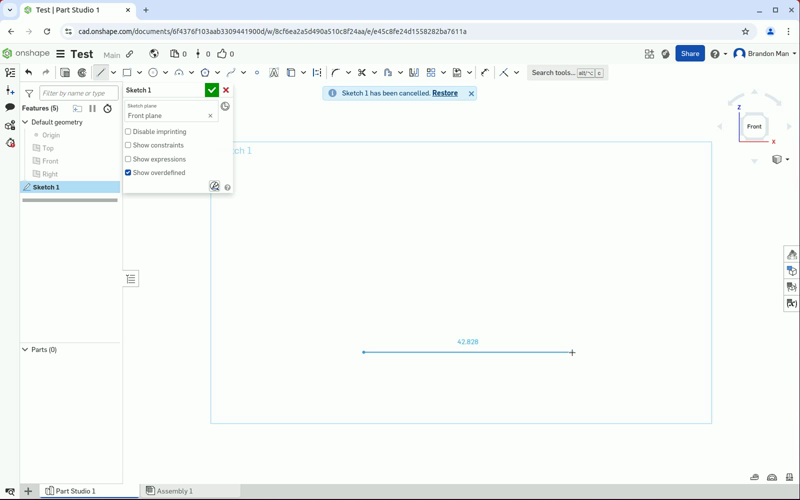
key_up(shift)
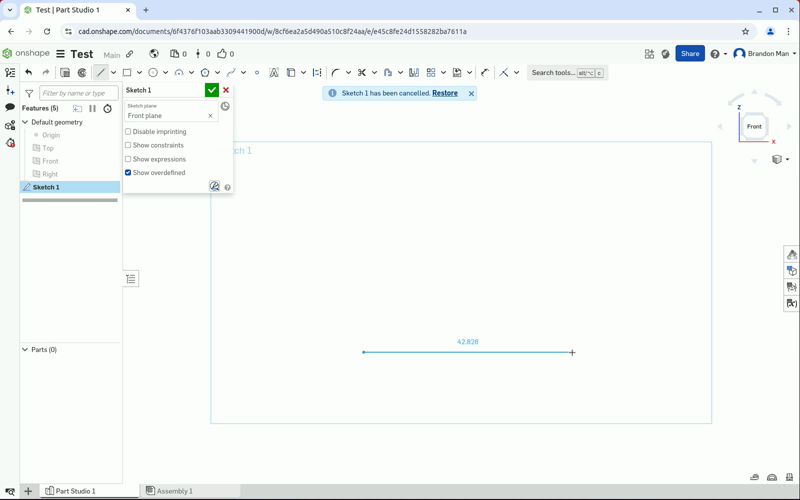
key_down(shift)
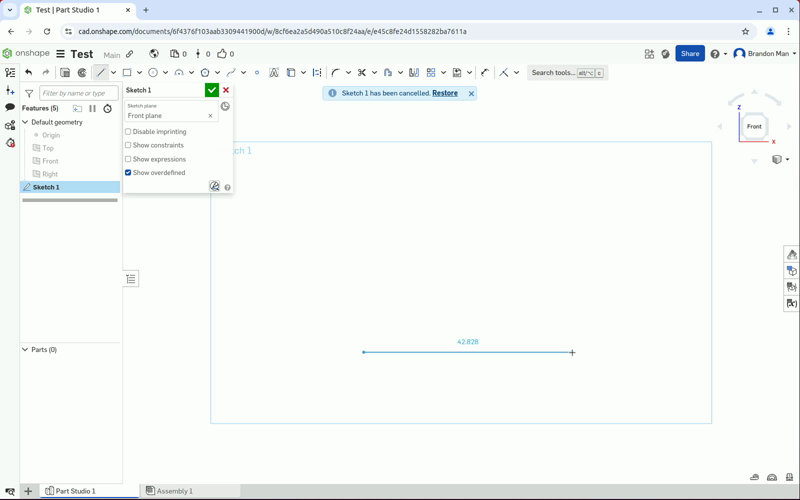
mouse_move(572, 226)
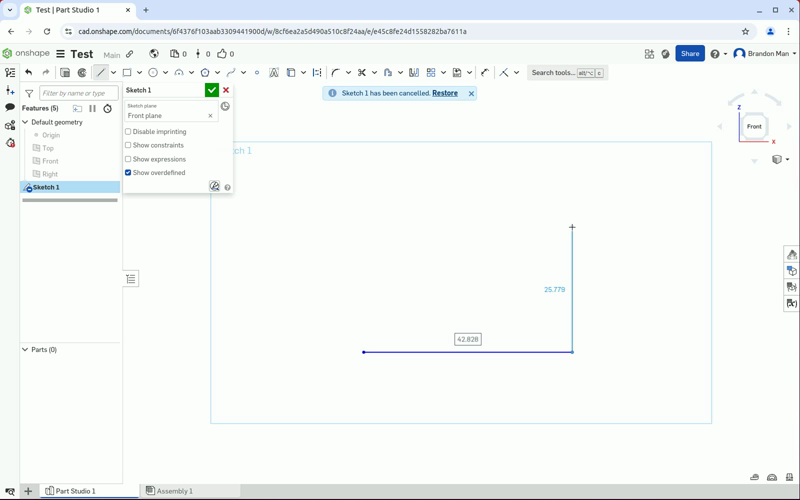
click(572, 226)
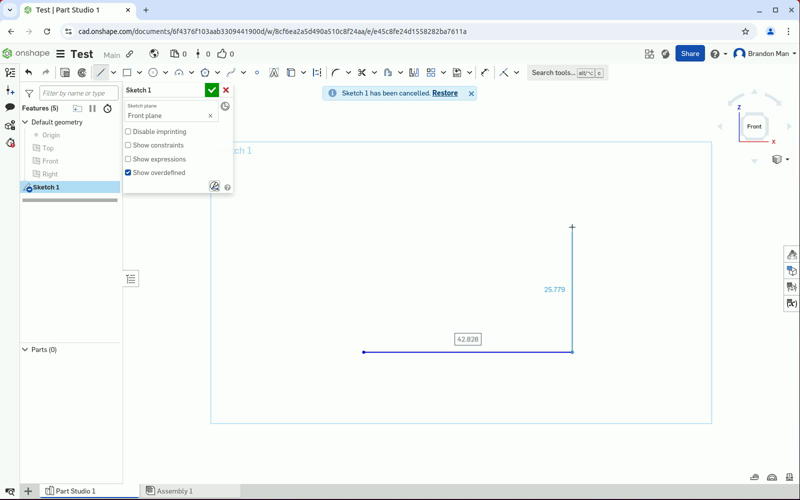
key_up(shift)
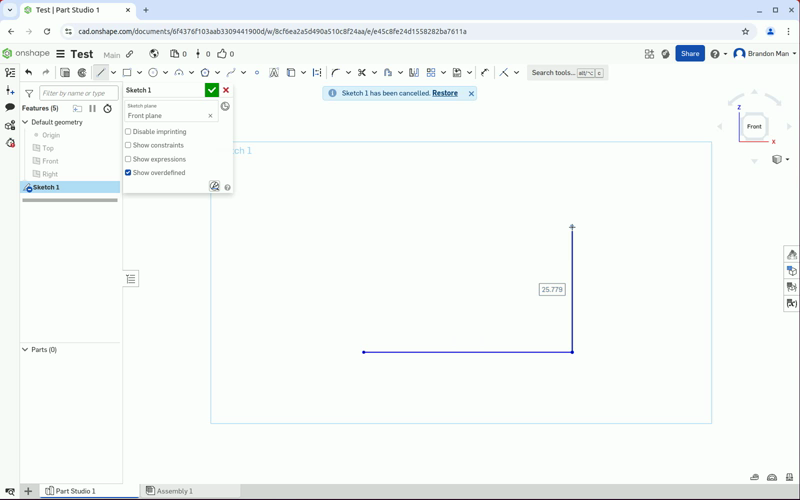
key_down(shift)
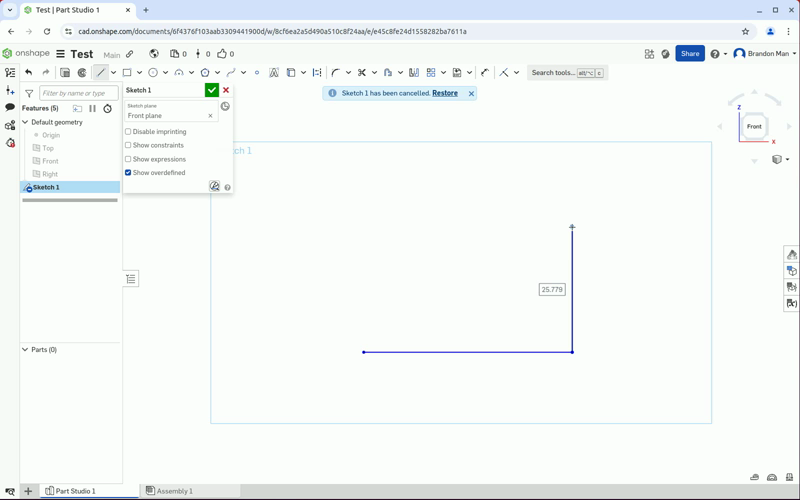
mouse_move(363, 226)
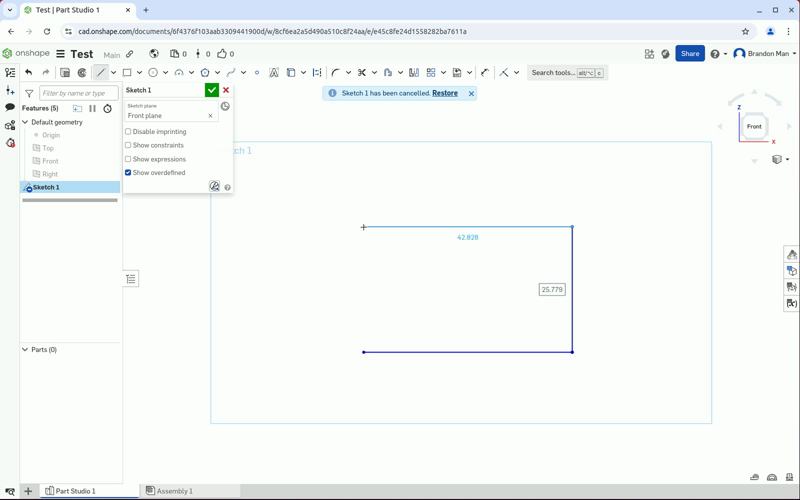
click(363, 226)
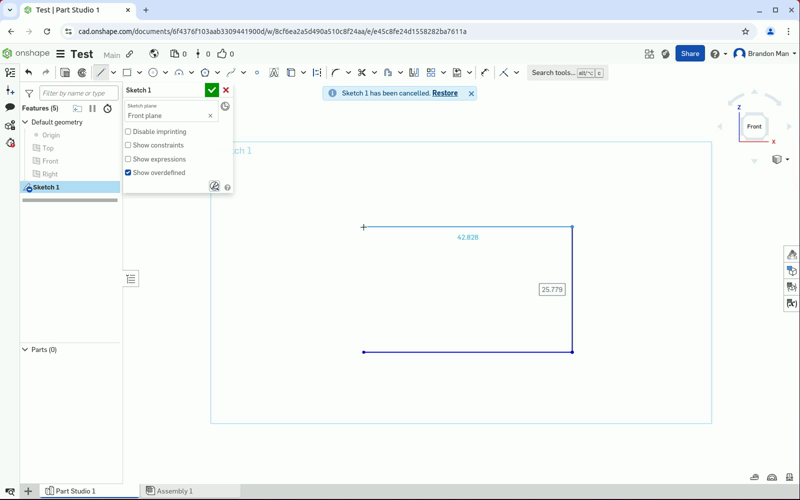
key_up(shift)
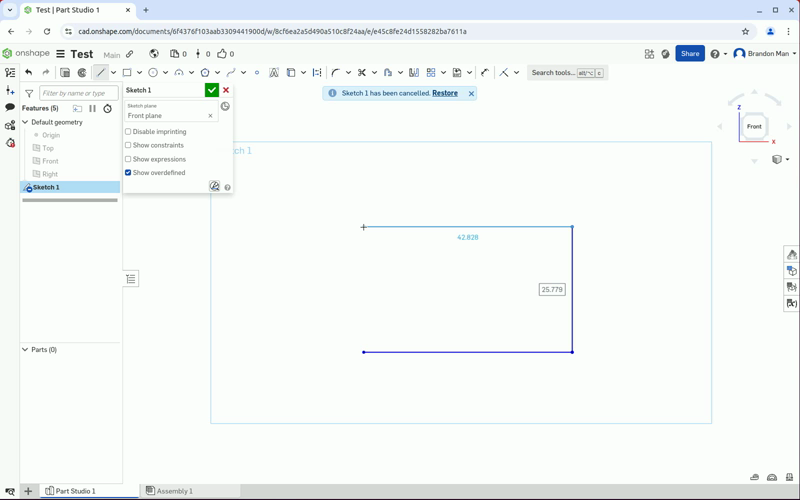
key_down(shift)
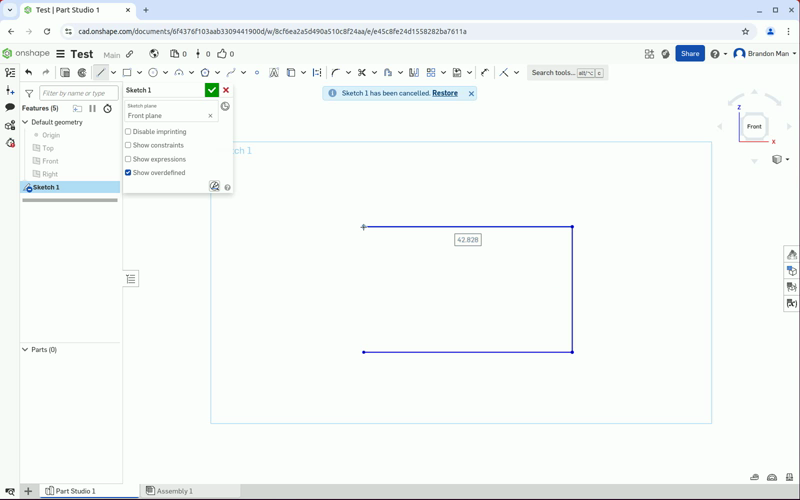
mouse_move(363, 352)
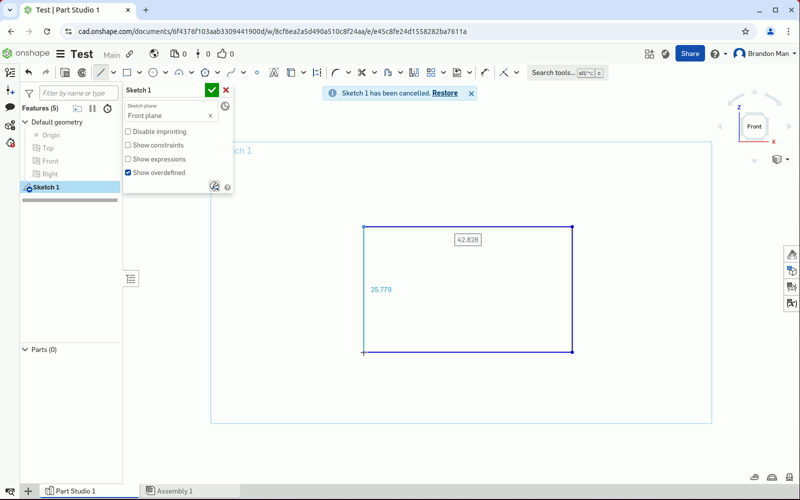
key_up(shift)
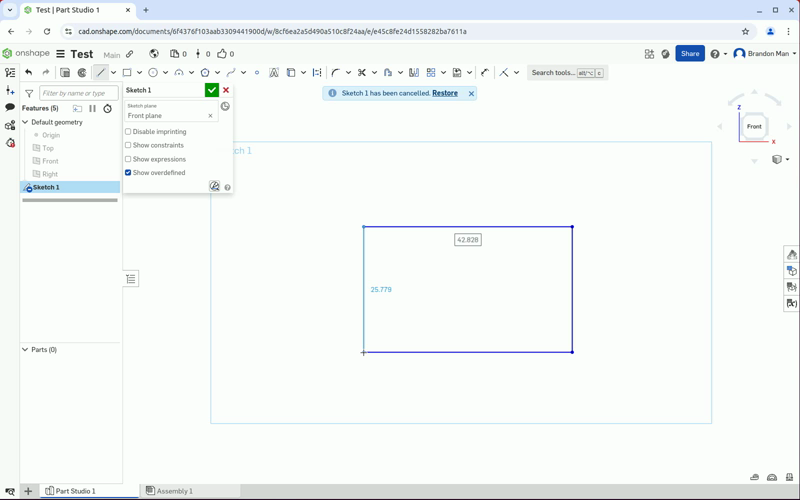
click(363, 352)
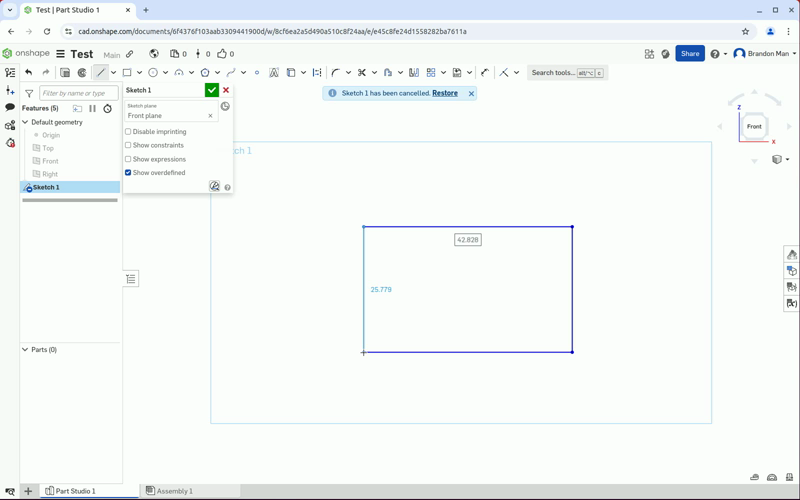
key(esc)
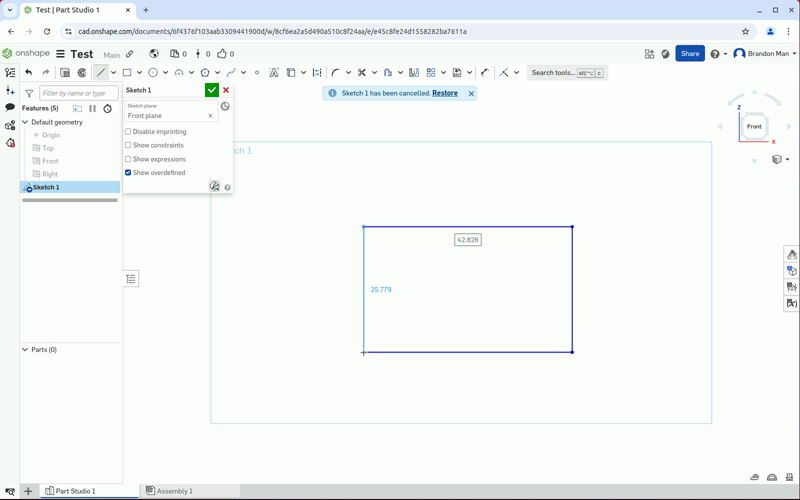
mouse_move(432, 268)
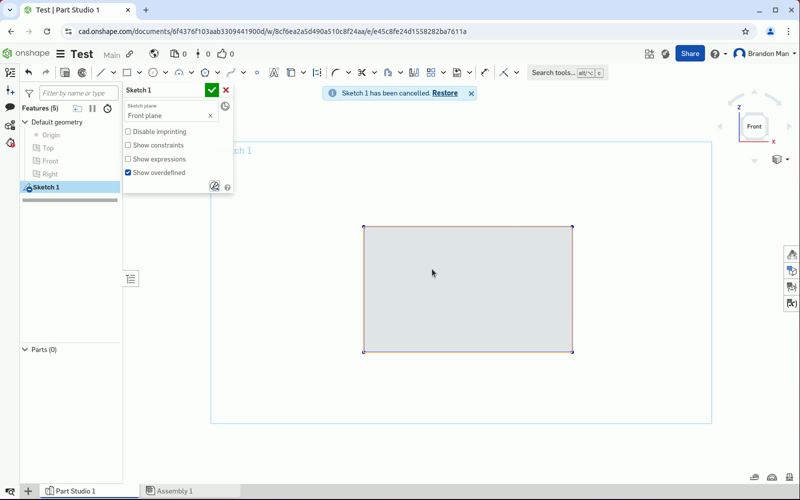
click(432, 268)
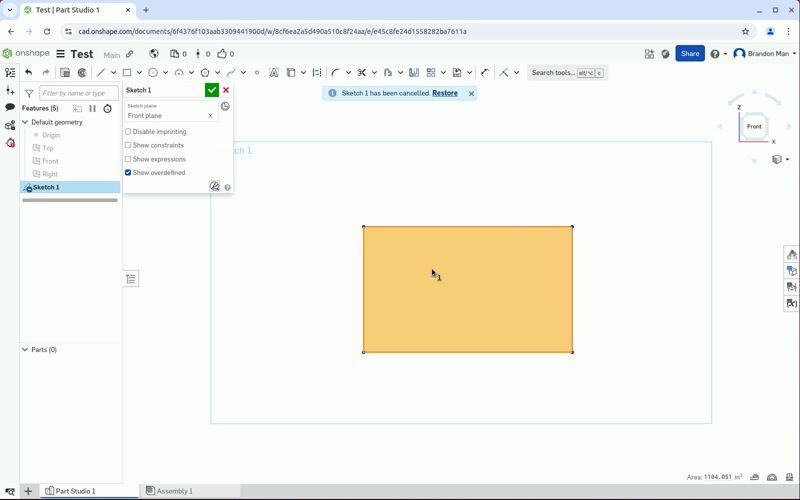
mouse_move(73, 352)
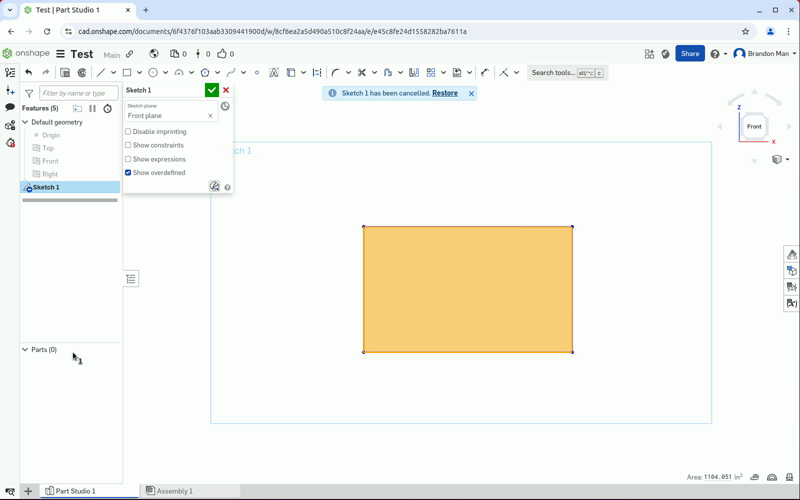
key(shift+y)
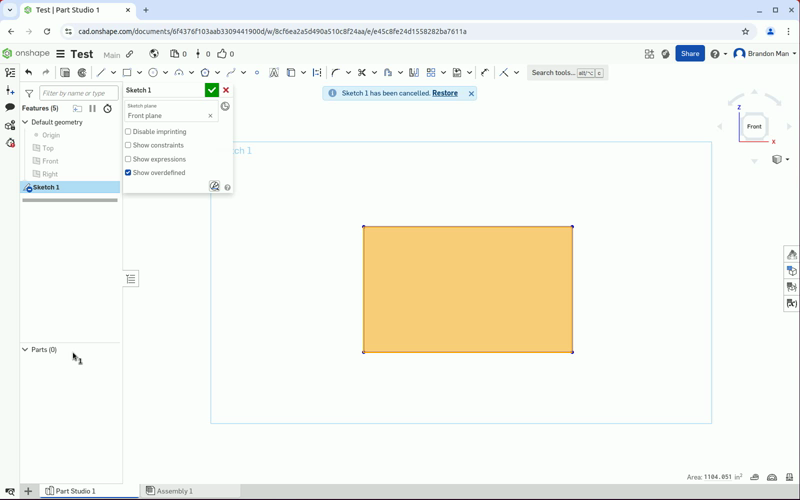
key(shift+e)
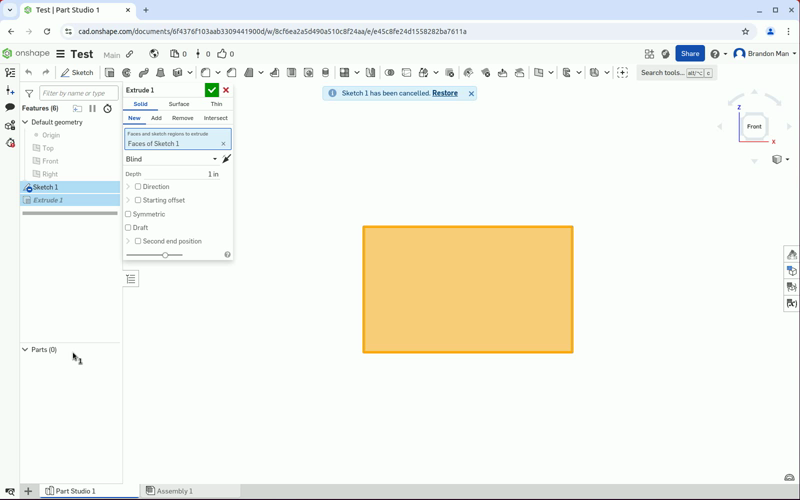
mouse_move(143, 106)
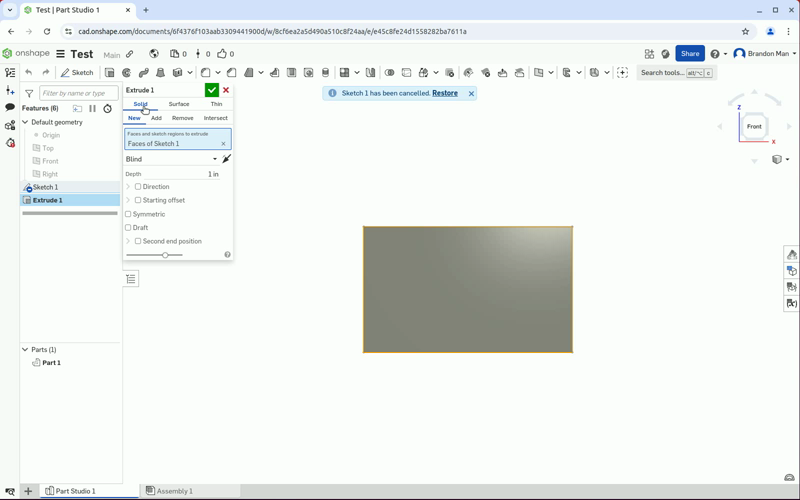
click(143, 106)
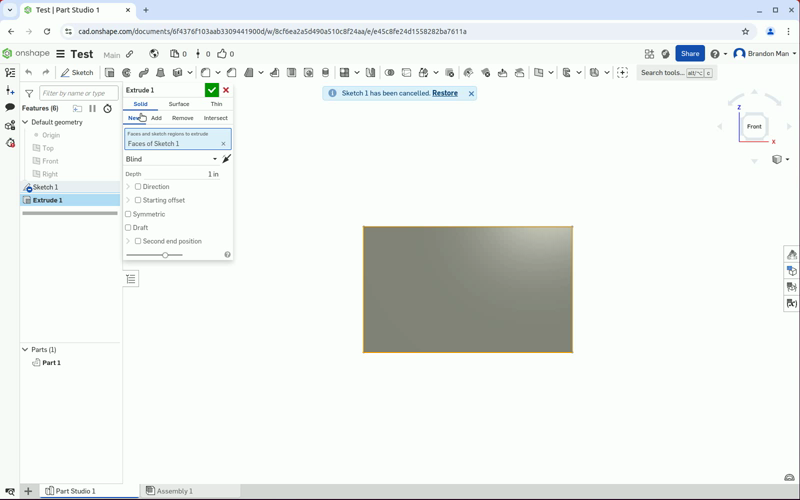
mouse_move(137, 120)
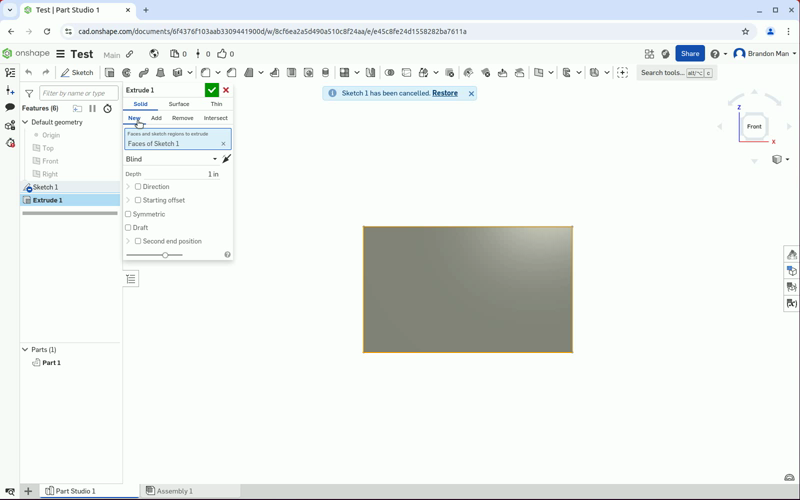
click(137, 120)
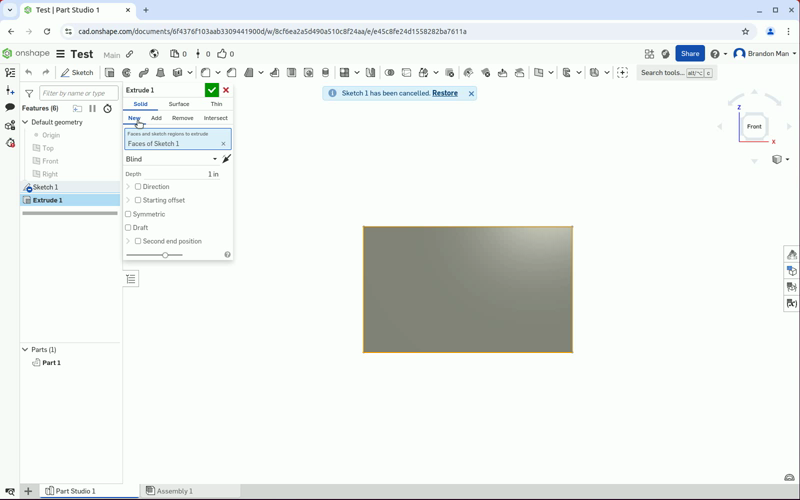
key(tab, 4)
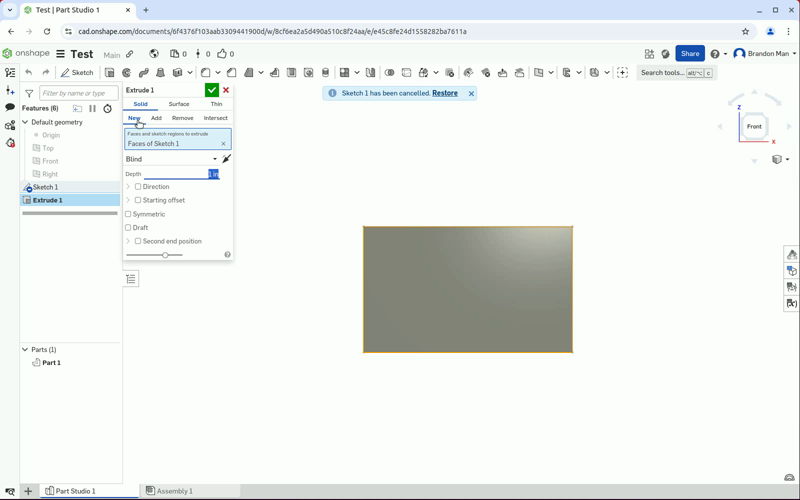
text(17.331)
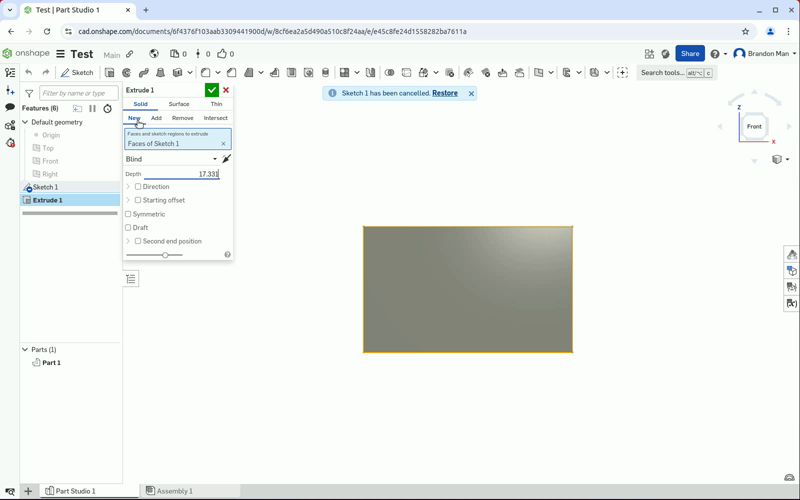
key(enter)
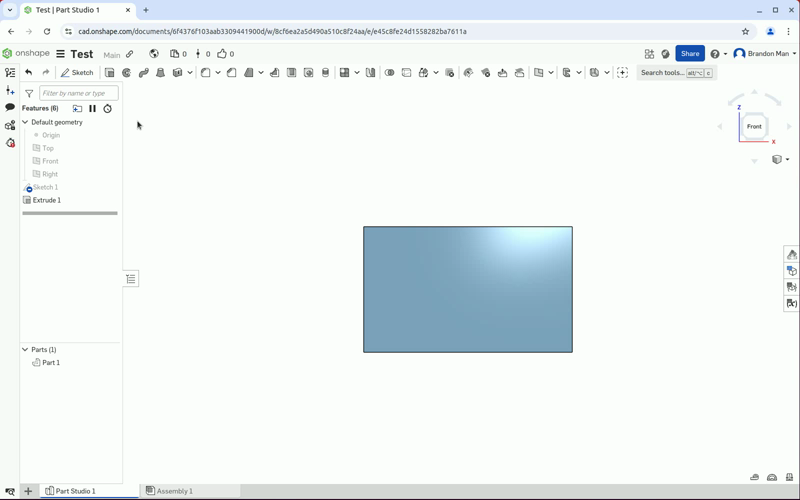
key(shift+h)
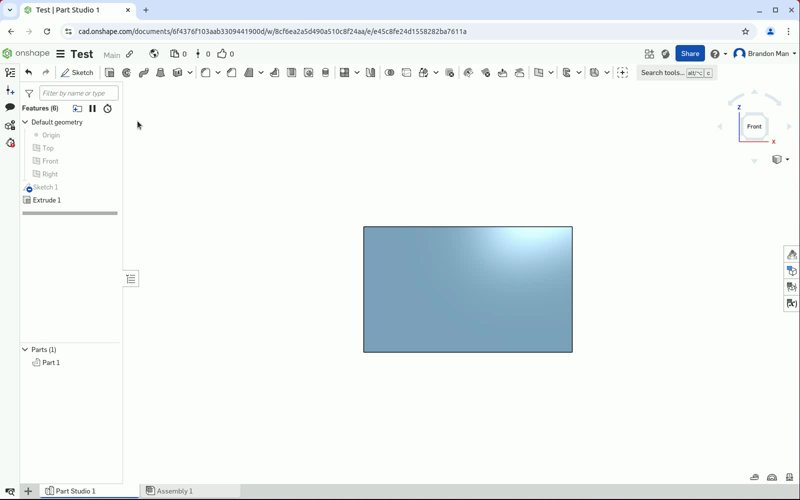
key(shift+h)
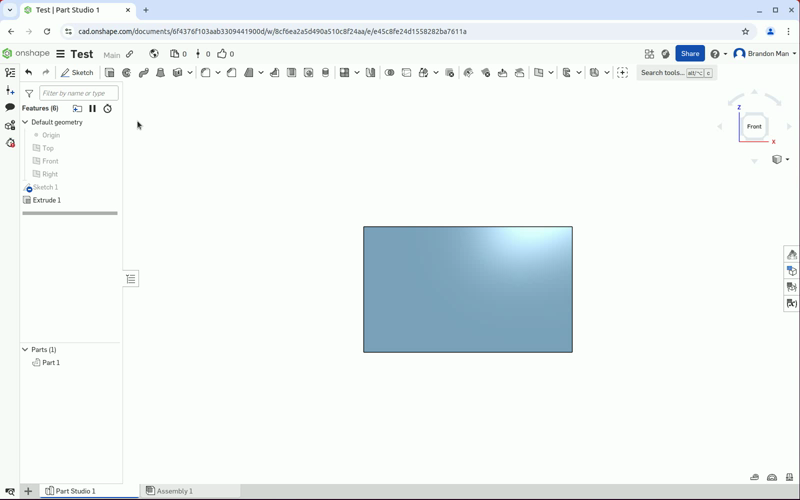
mouse_move(73, 189)
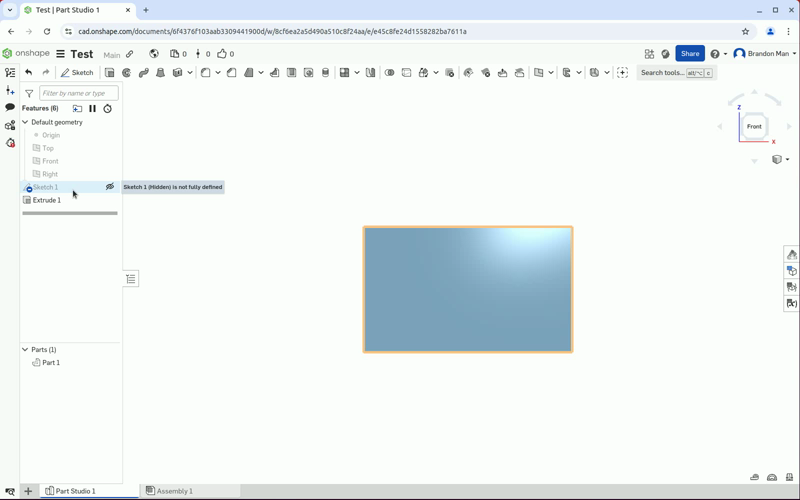
click(73, 189)
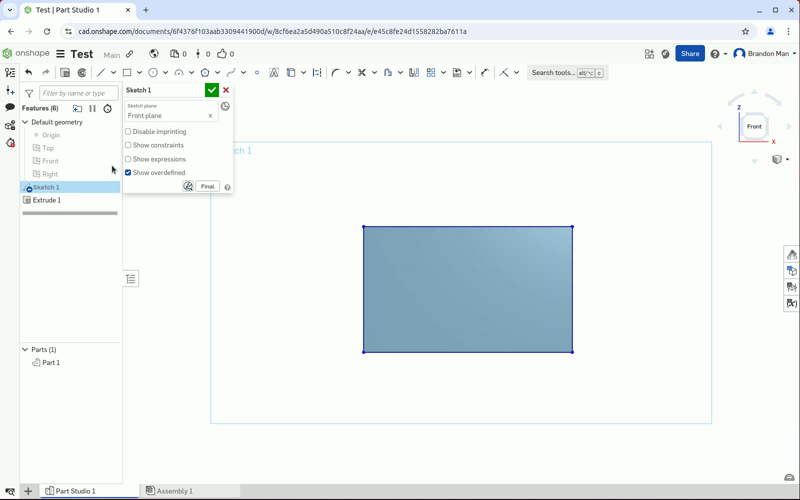
mouse_move(229, 92)
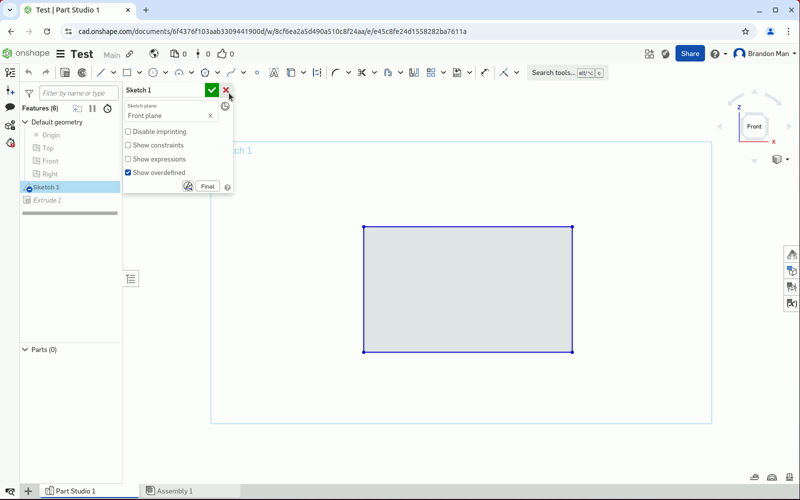
click(229, 92)
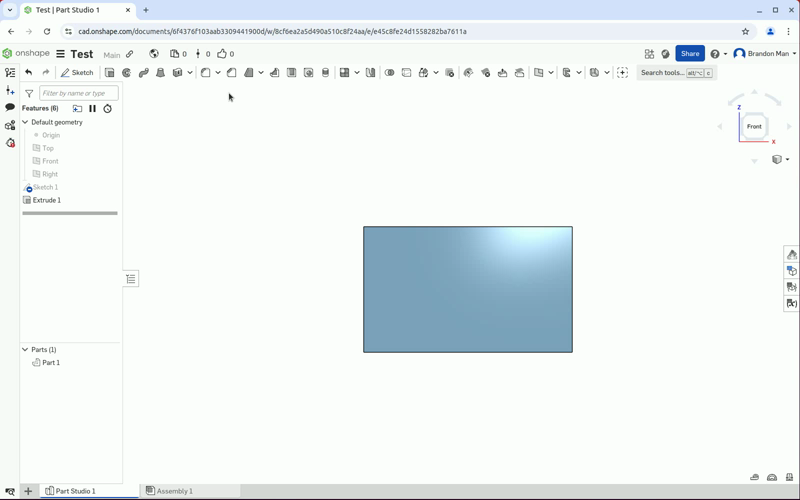
mouse_move(541, 75)
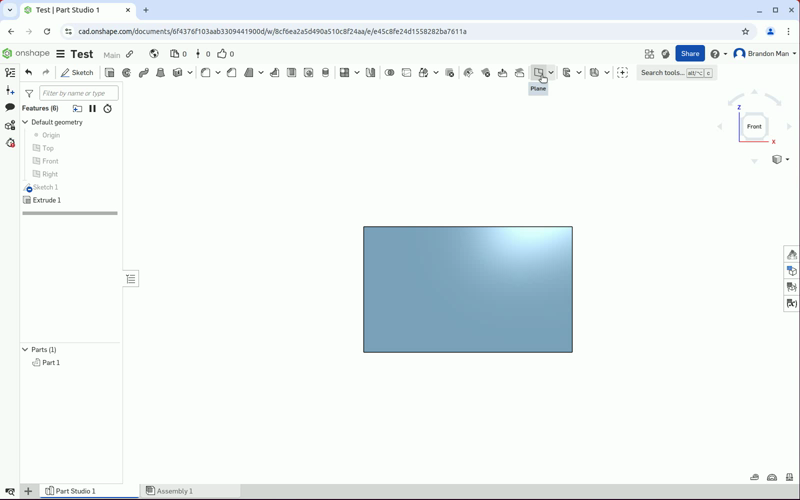
click(541, 75)
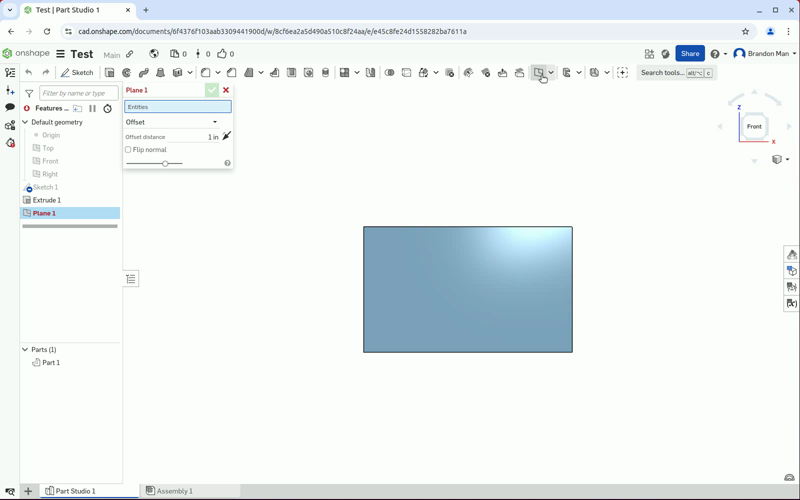
mouse_move(73, 163)
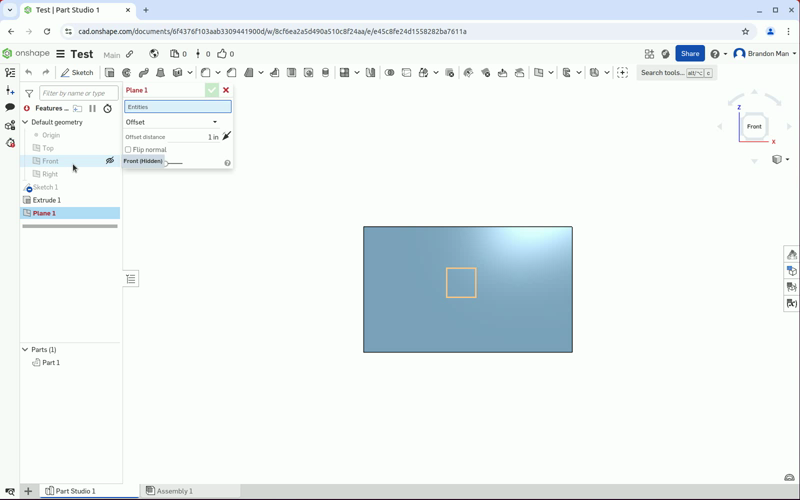
click(73, 163)
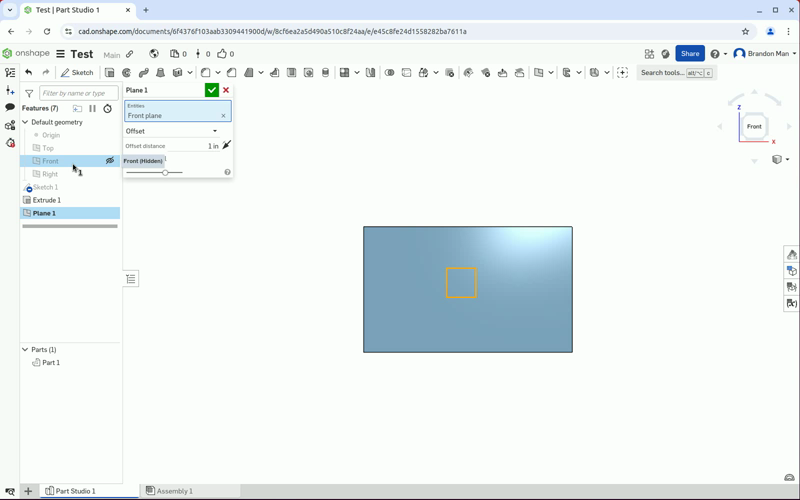
key(tab, 2)
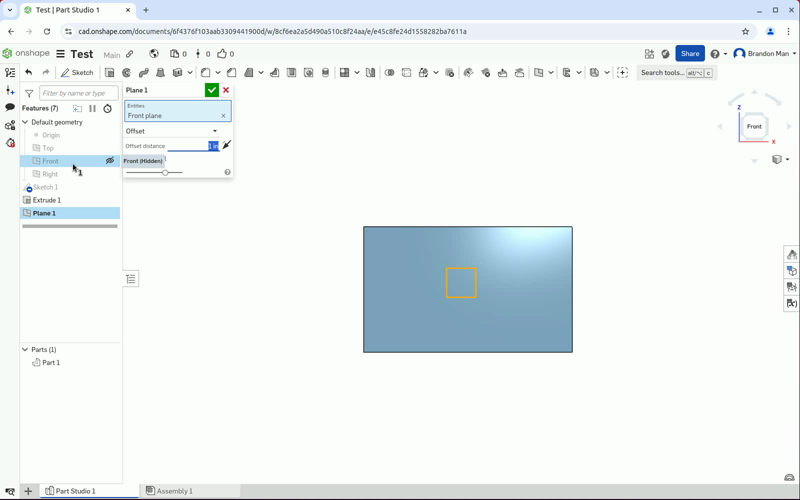
text(17.316)
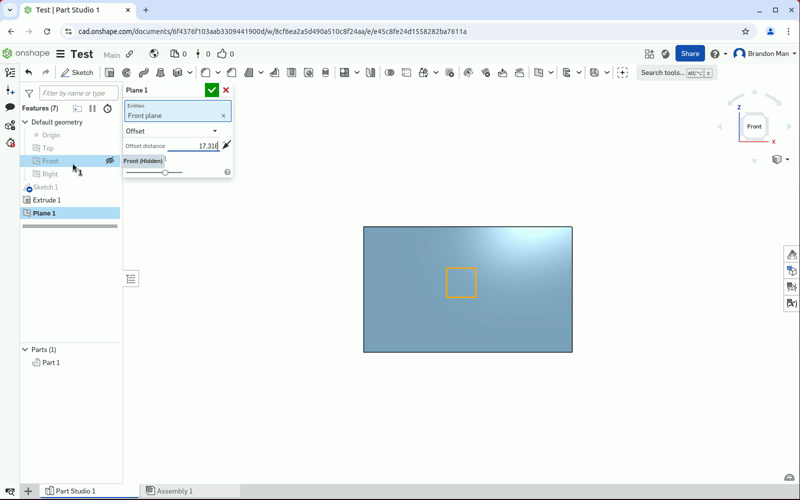
key(enter, 2)
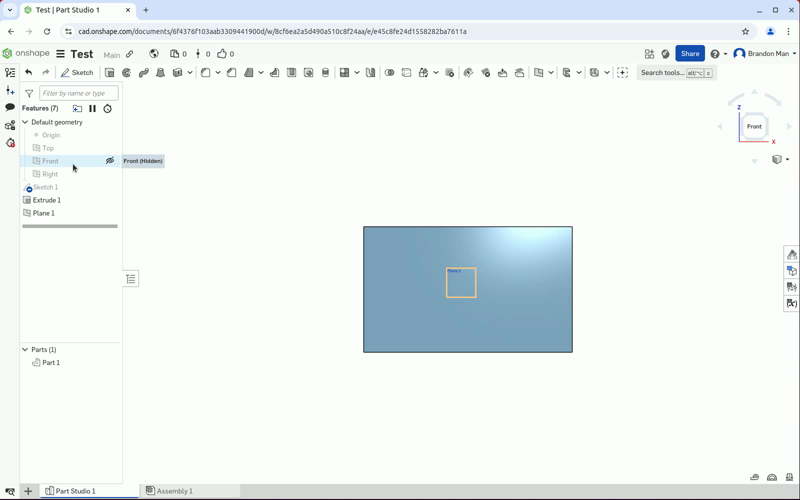
key(shift+s)
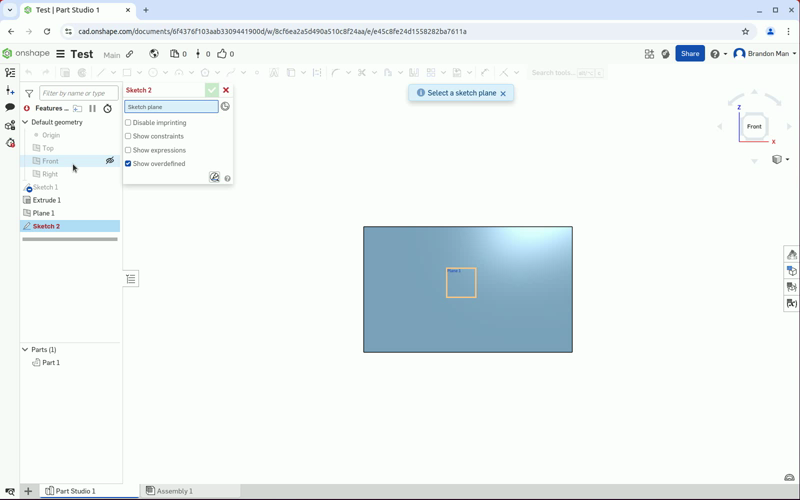
mouse_move(73, 215)
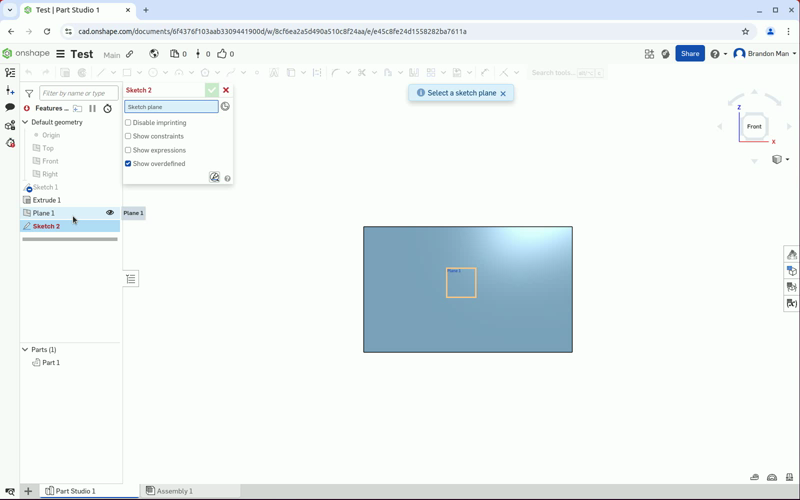
click(73, 215)
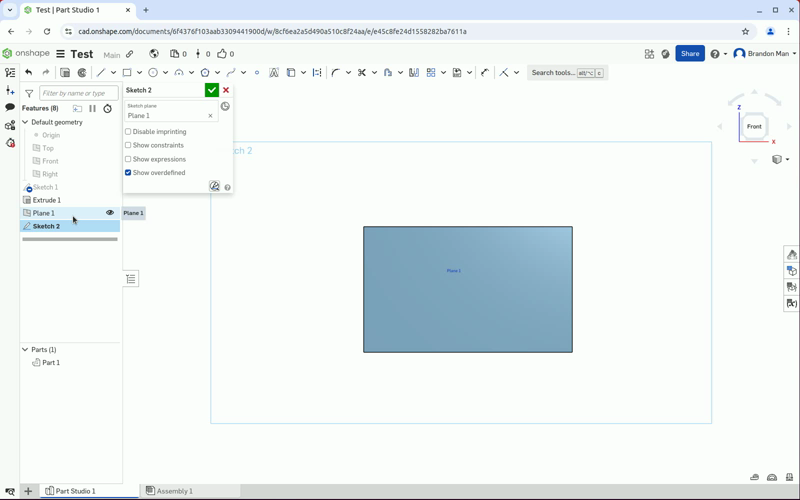
mouse_move(73, 352)
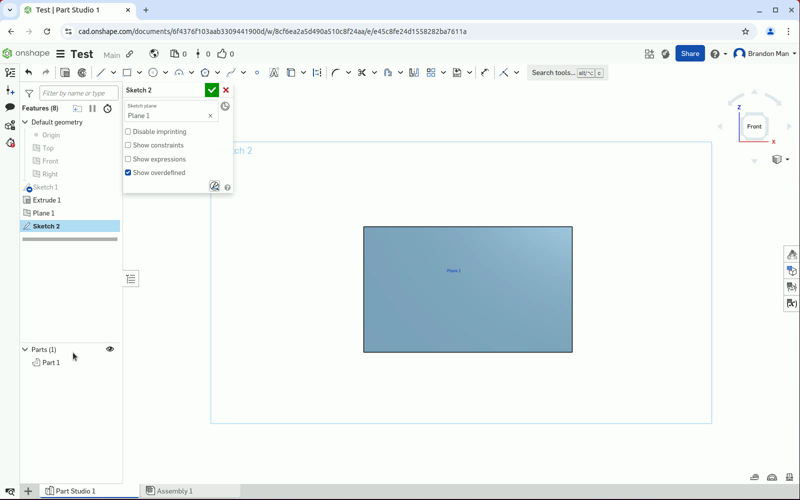
key(y)
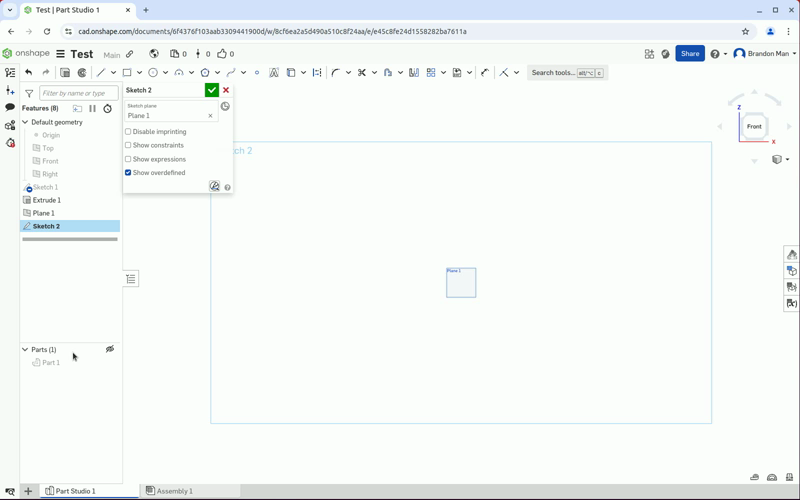
key(c)
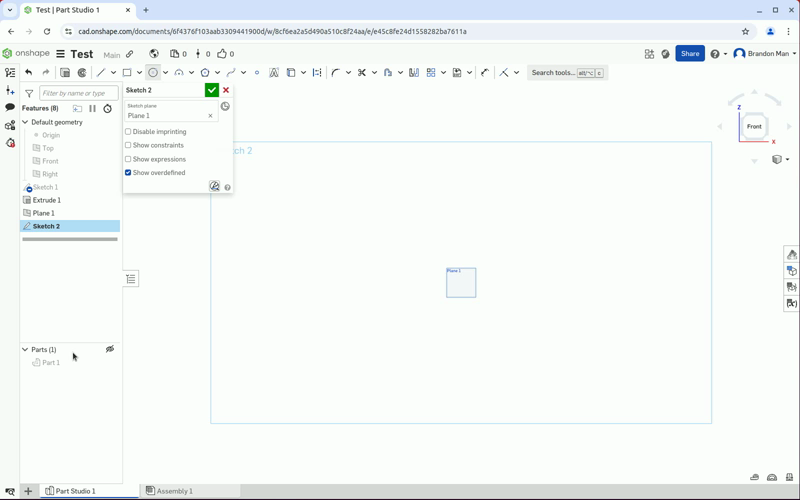
key_down(shift)
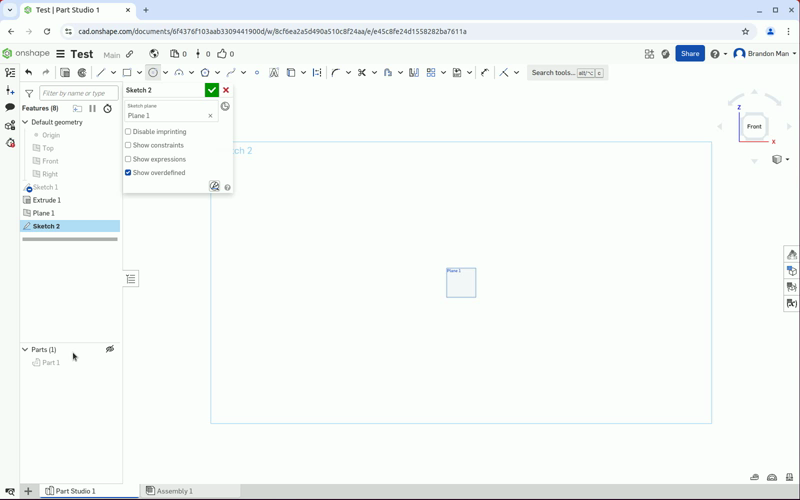
mouse_move(461, 282)
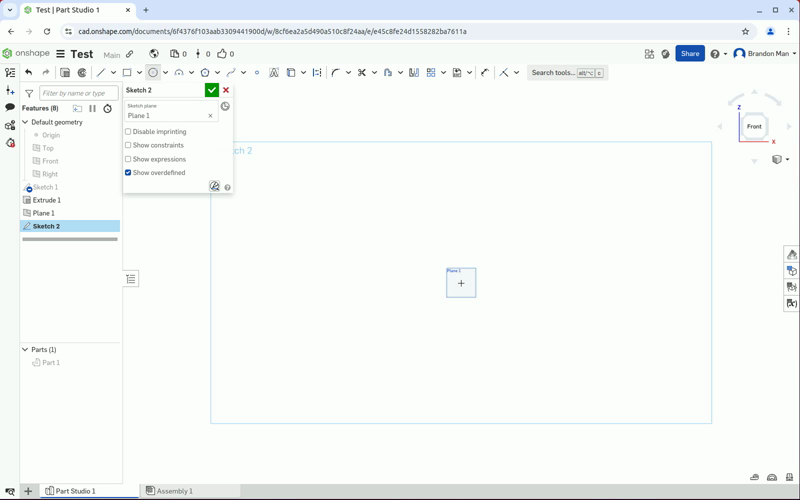
click(461, 282)
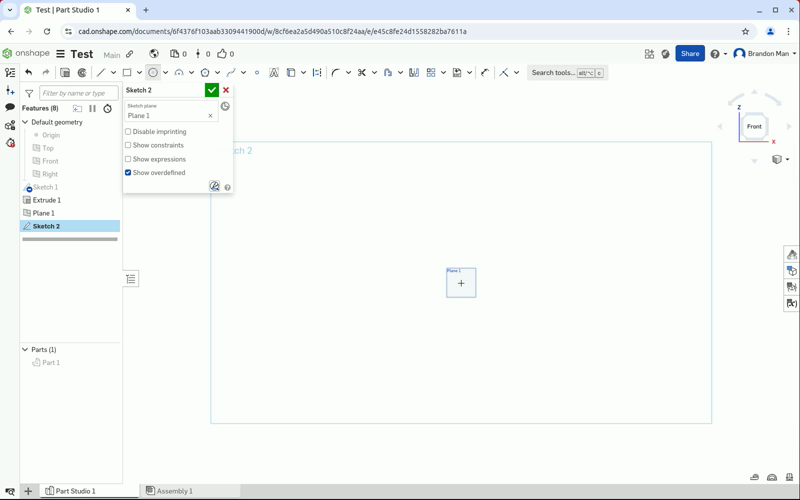
key_up(shift)
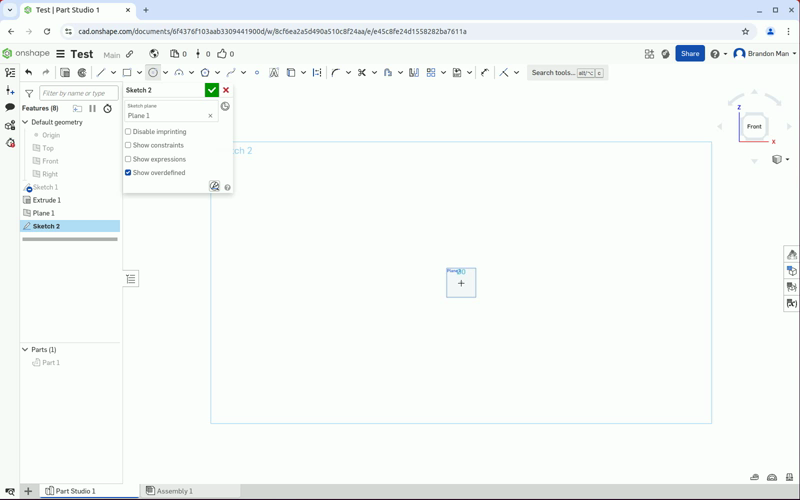
mouse_move(482, 282)
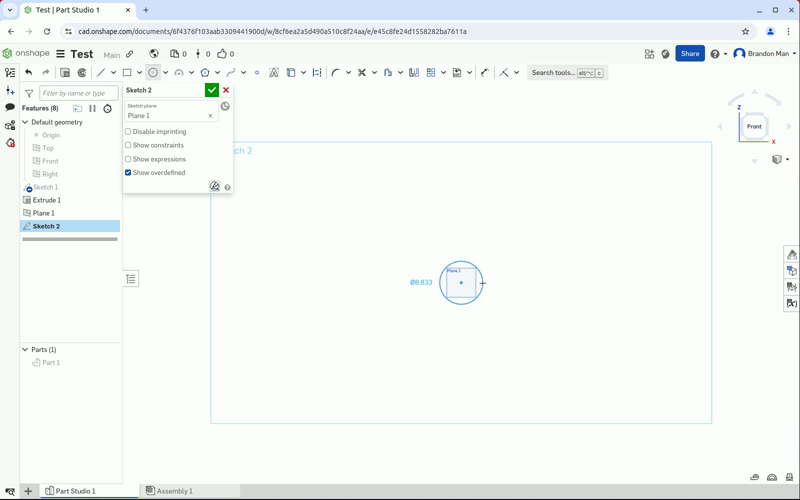
click(482, 282)
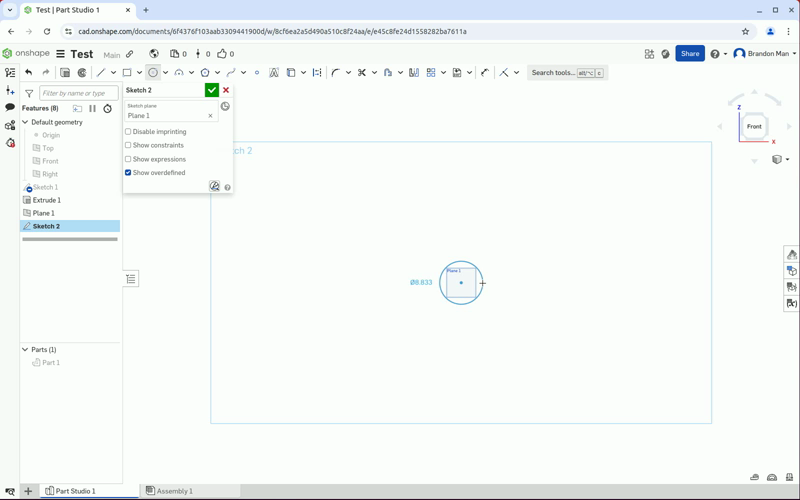
key(esc)
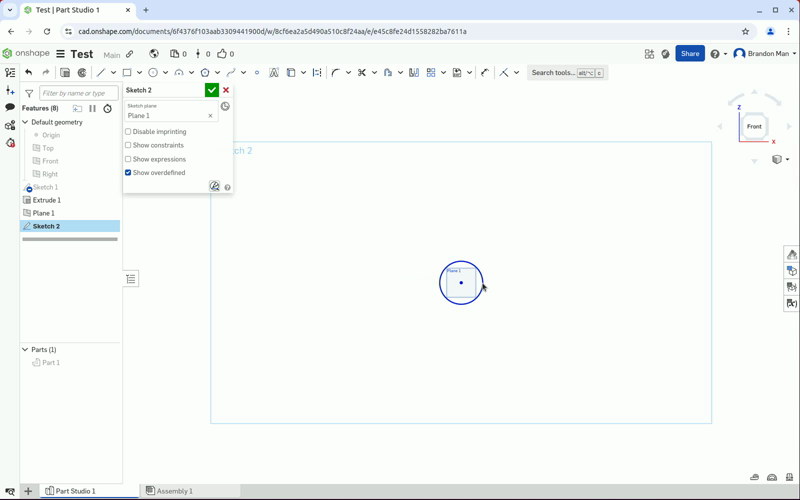
mouse_move(462, 300)
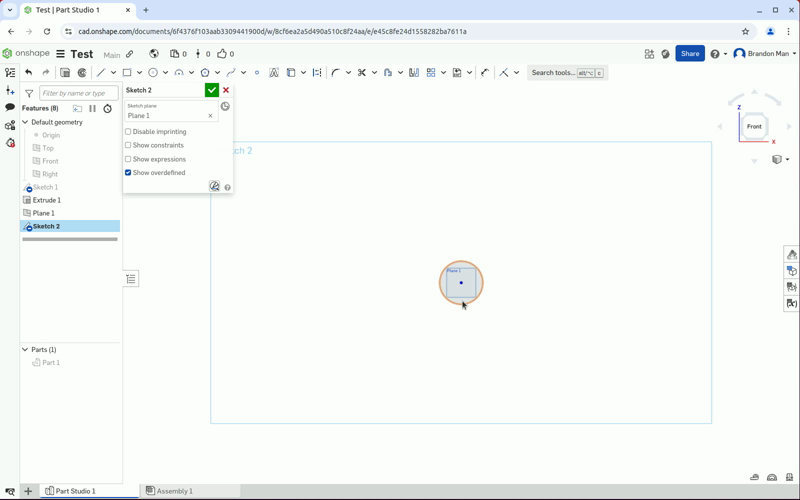
scroll(6)
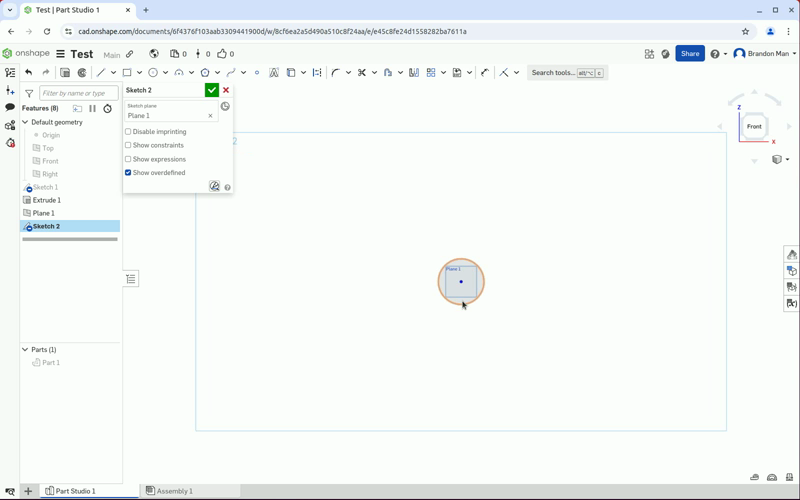
scroll(6)
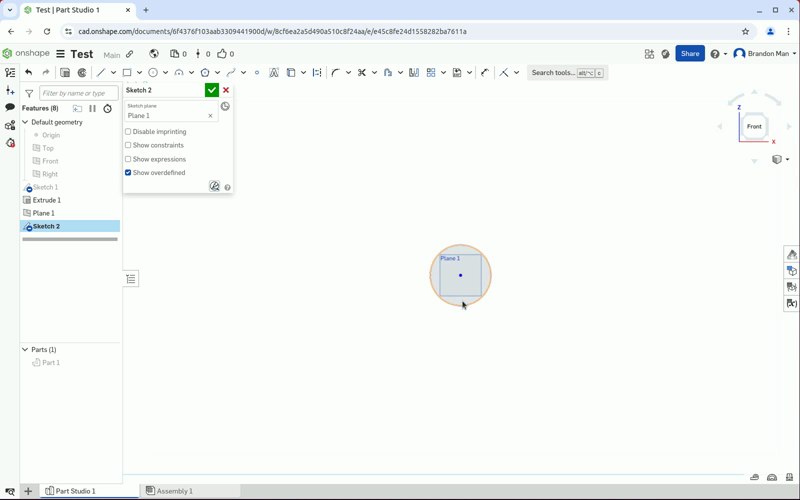
scroll(6)
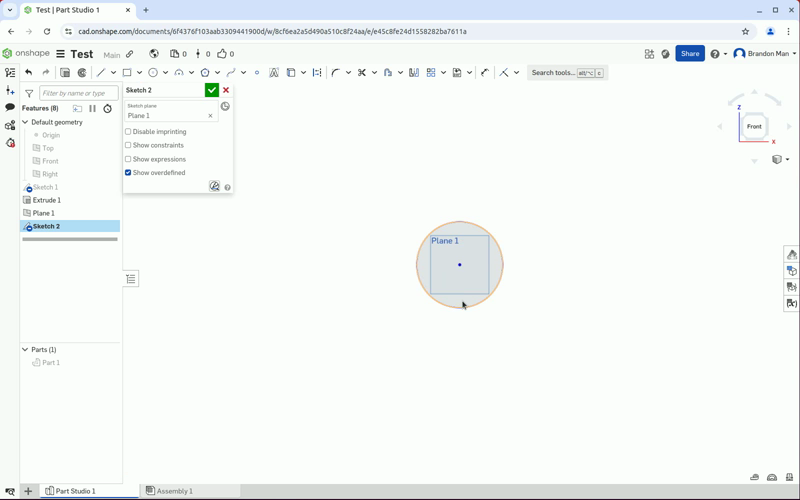
scroll(6)
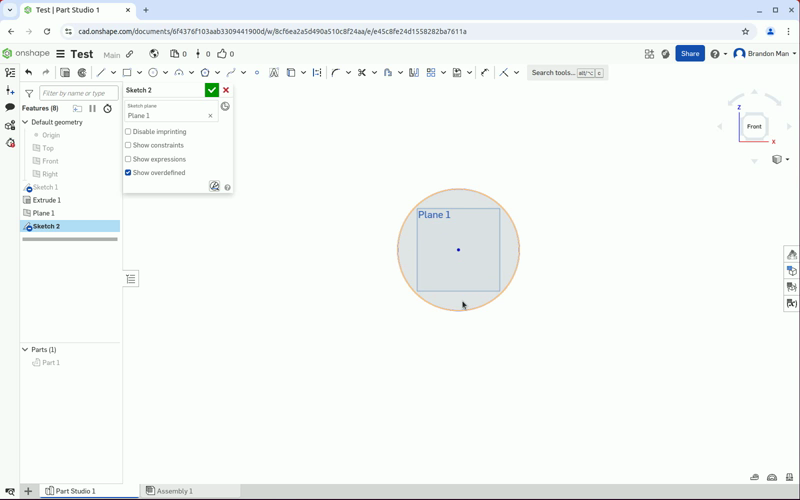
scroll(6)
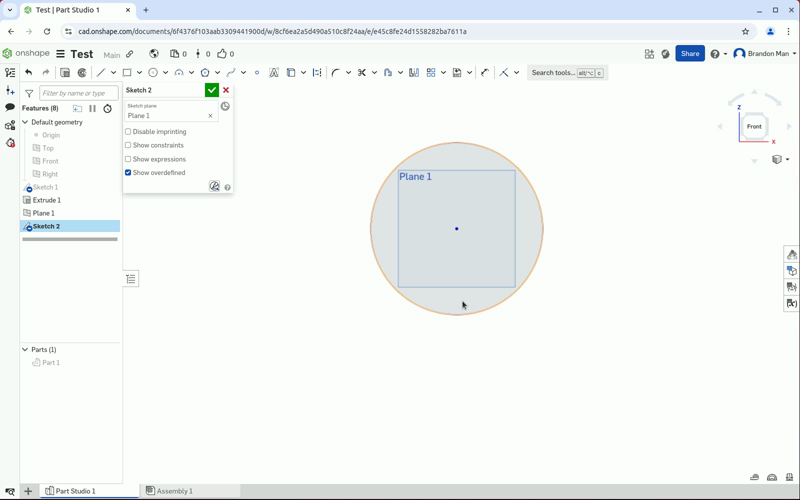
scroll(6)
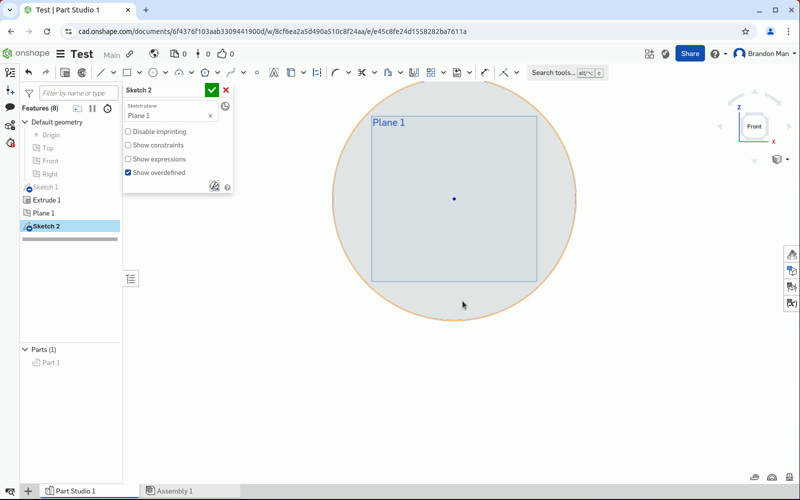
scroll(6)
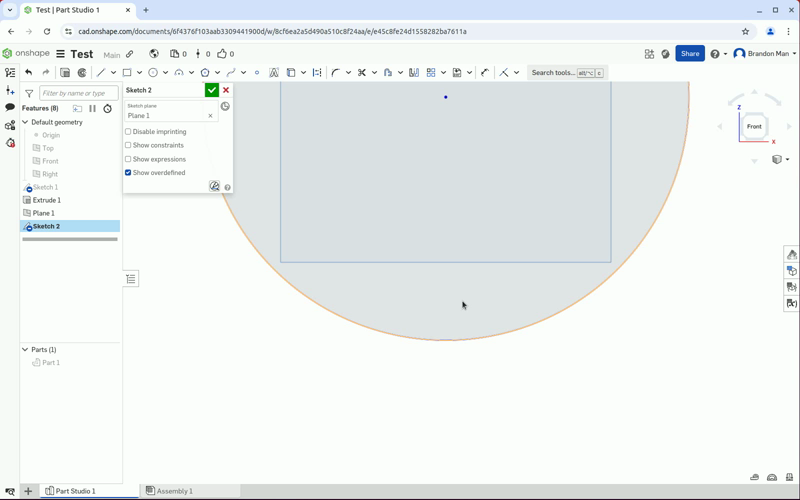
click(462, 300)
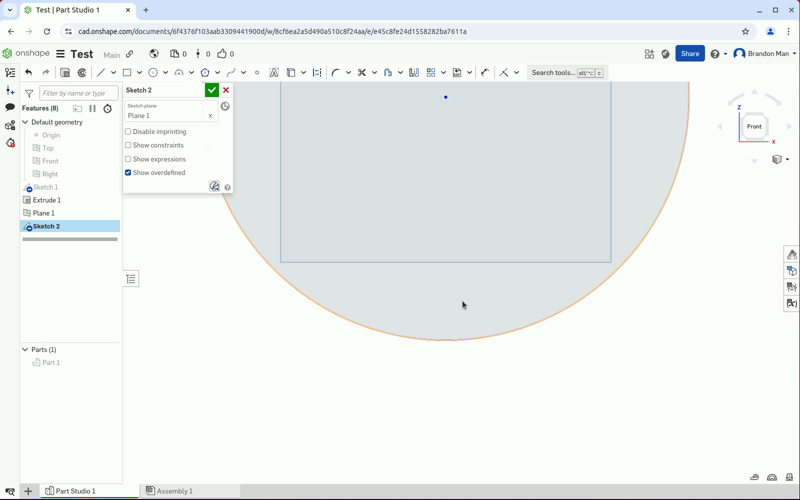
scroll(-6)
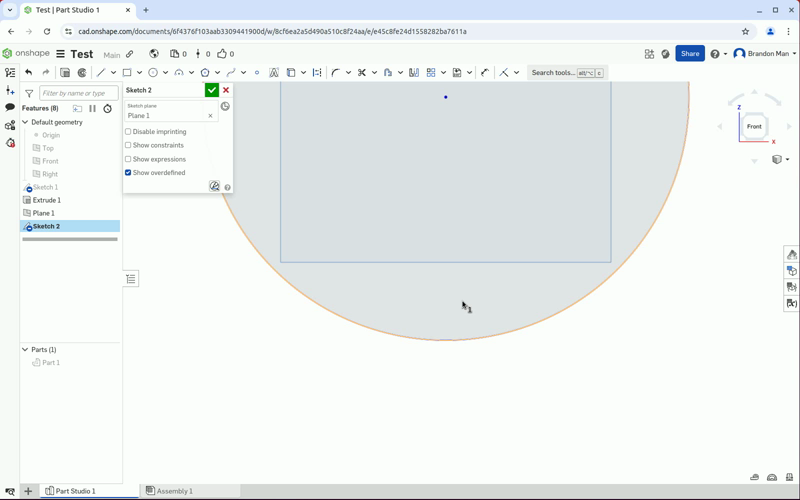
scroll(-6)
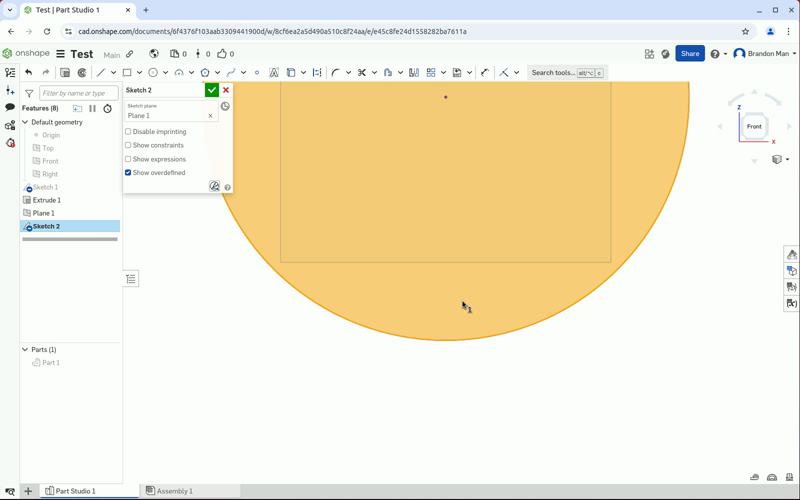
scroll(-6)
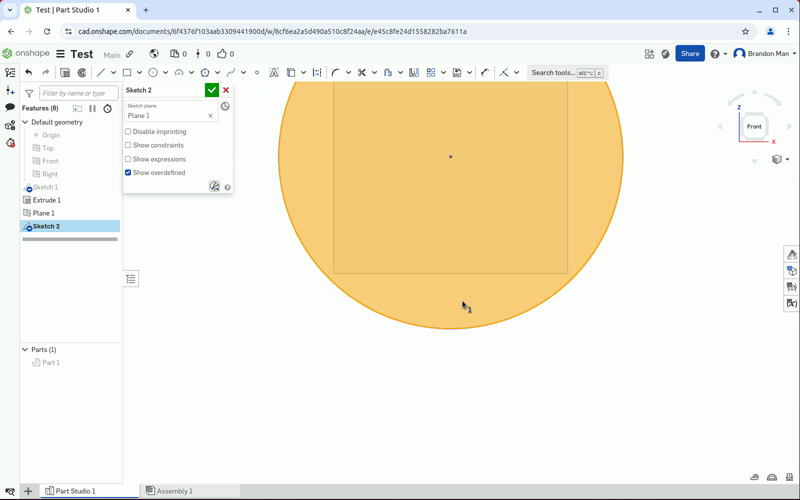
scroll(-6)
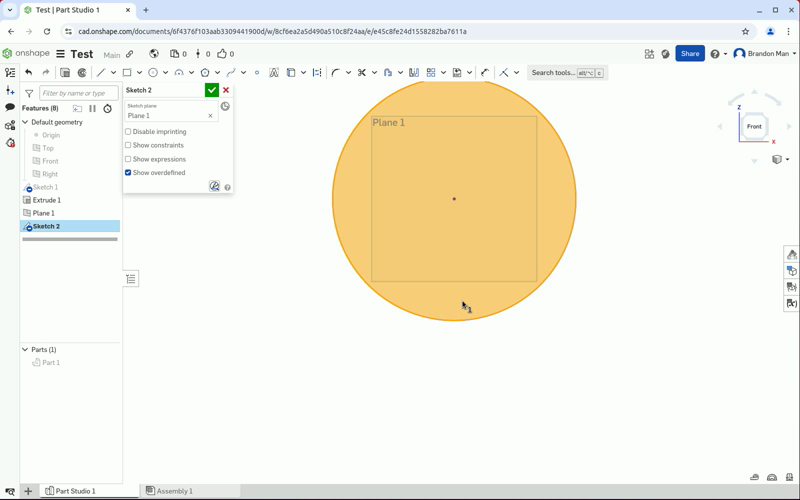
scroll(-6)
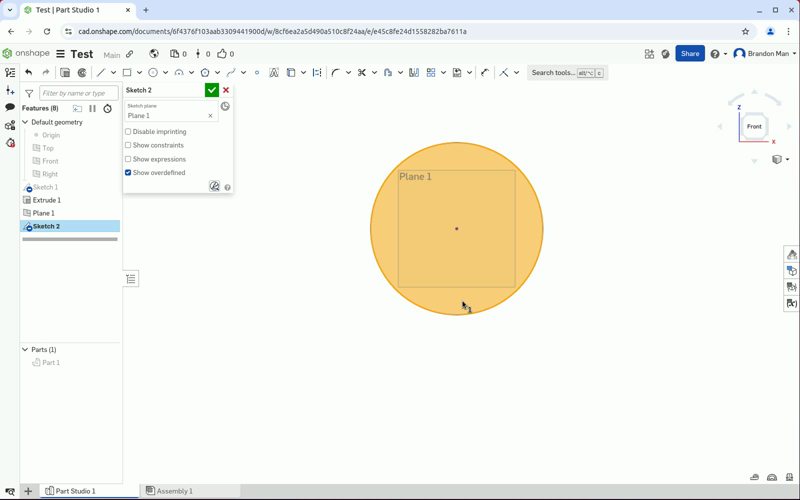
scroll(-6)
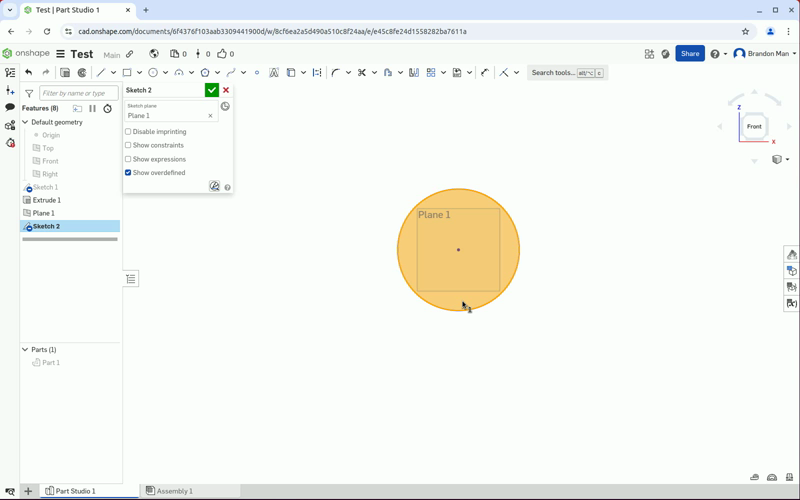
scroll(-6)
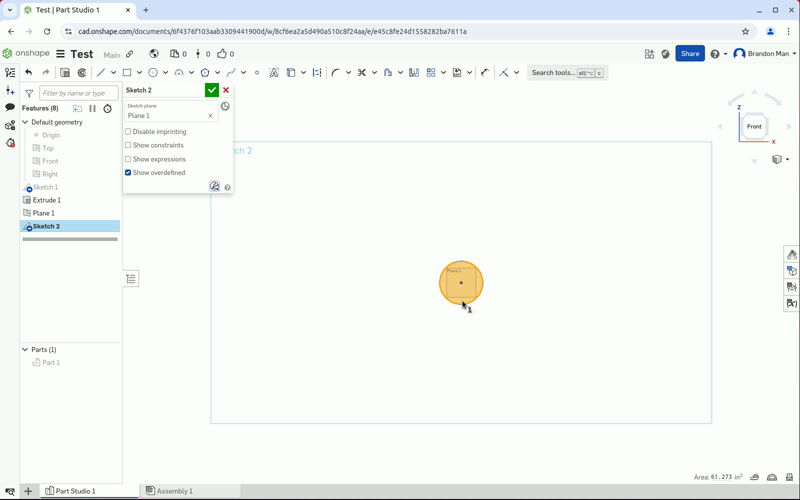
mouse_move(73, 352)
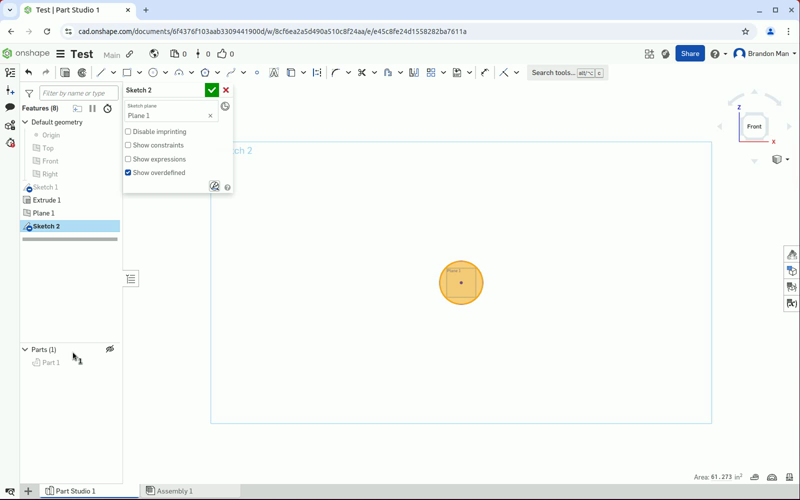
key(shift+y)
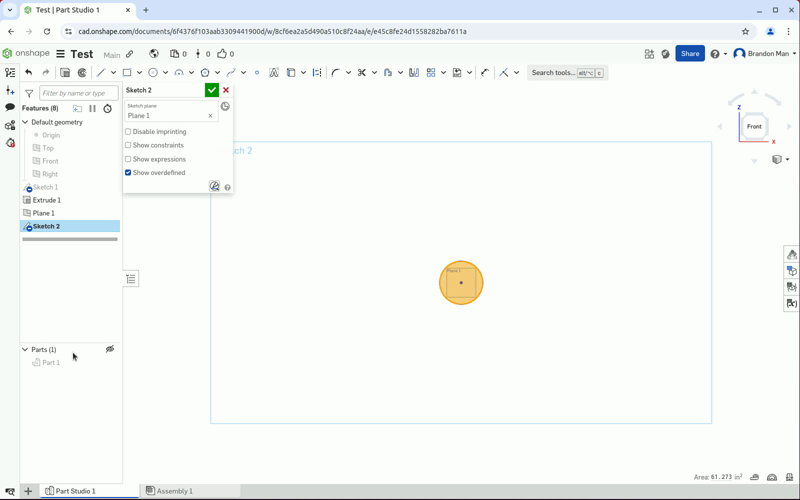
key(shift+e)
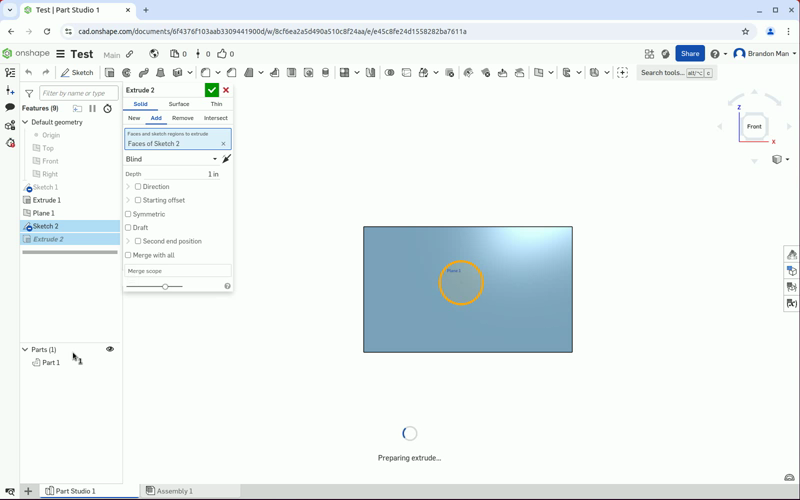
mouse_move(143, 106)
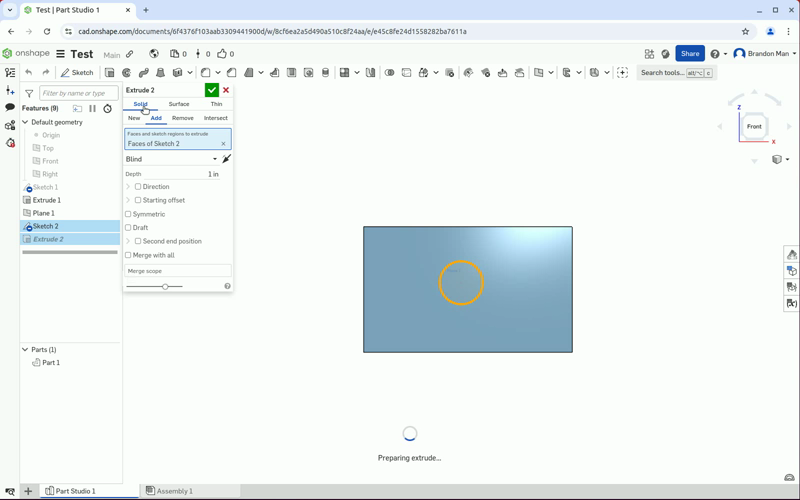
click(143, 106)
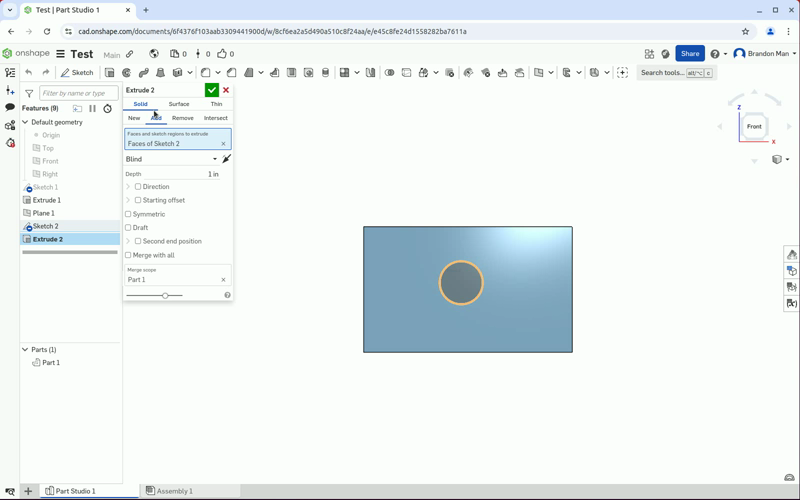
mouse_move(186, 120)
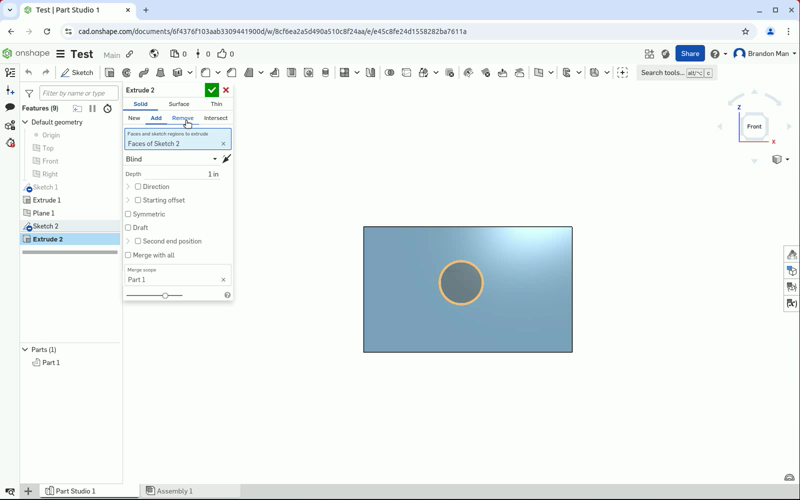
click(186, 120)
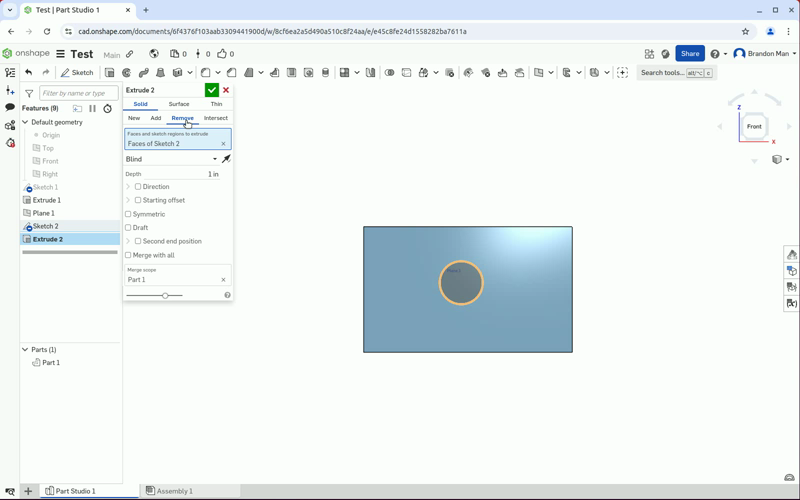
key(tab, 4)
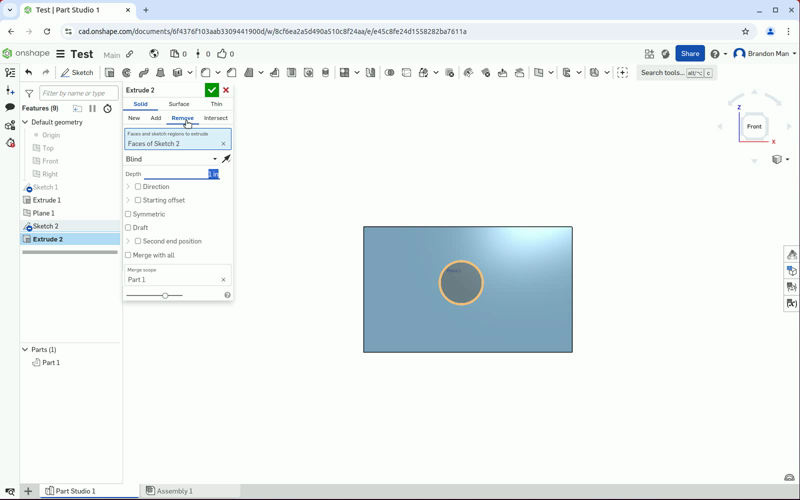
text(12.998)
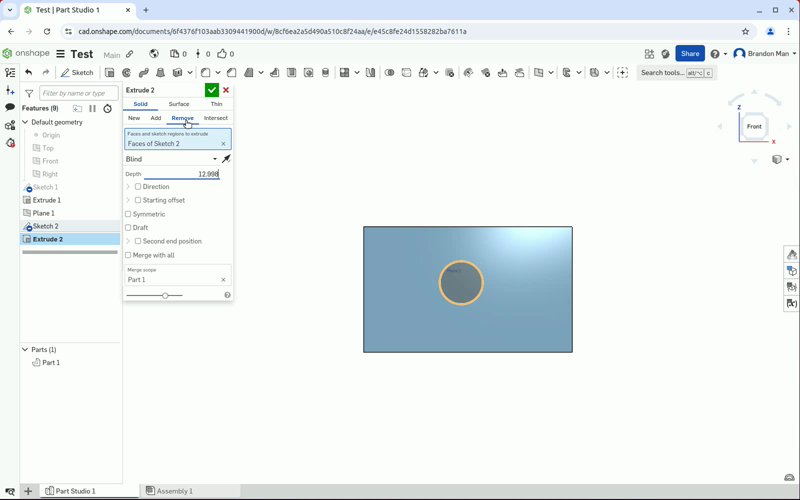
key(tab, 6)
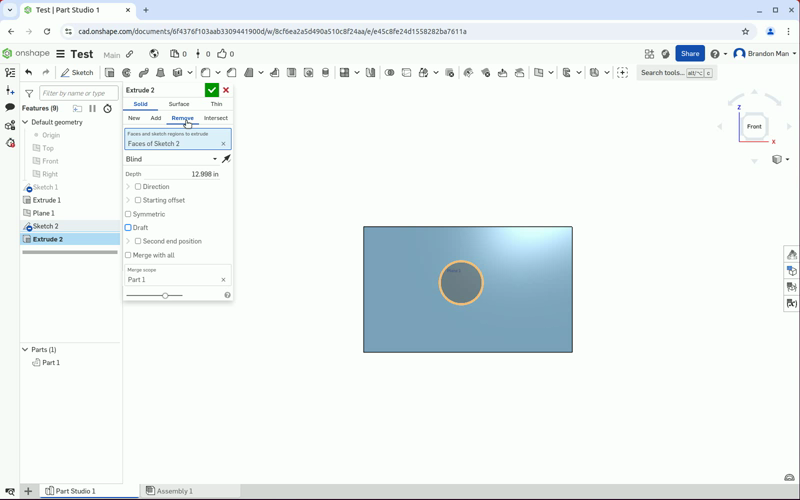
key(space)
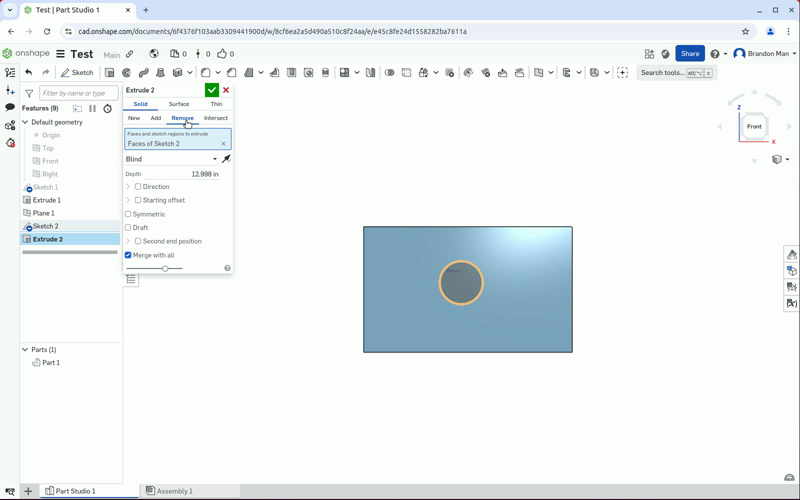
key(enter)
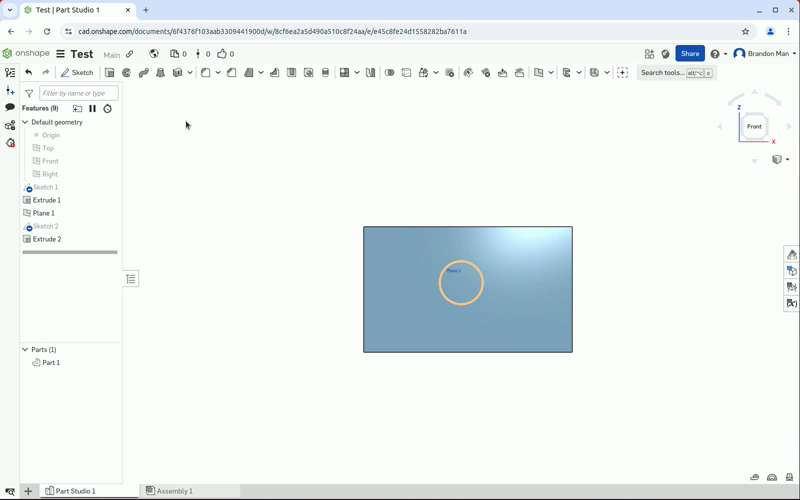
key(shift+h)
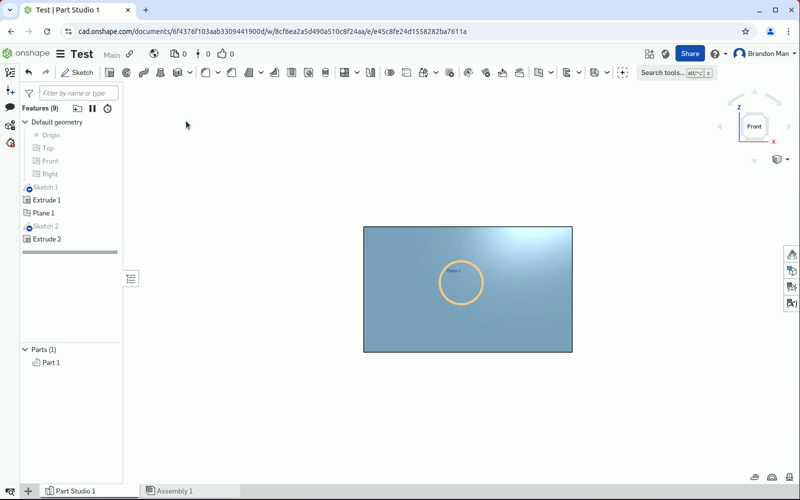
key(shift+h)
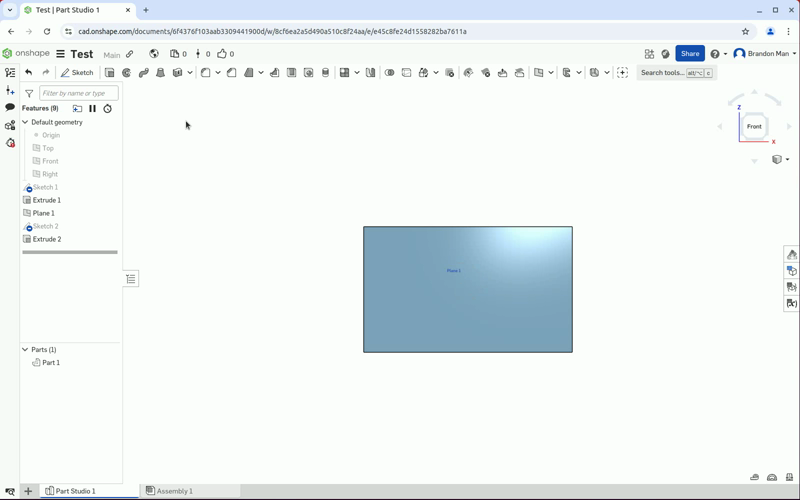
mouse_move(73, 189)
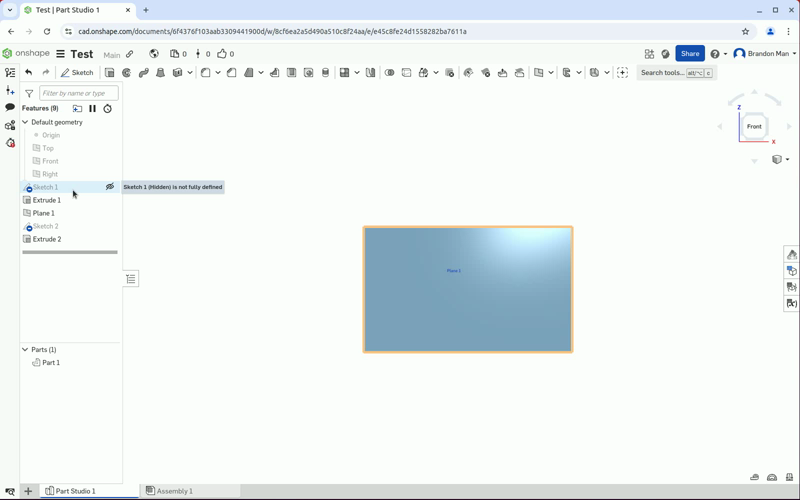
click(73, 189)
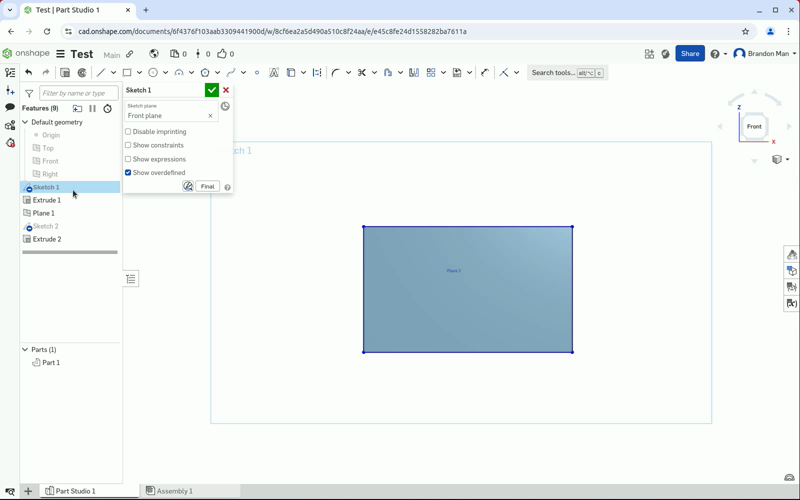
mouse_move(229, 92)
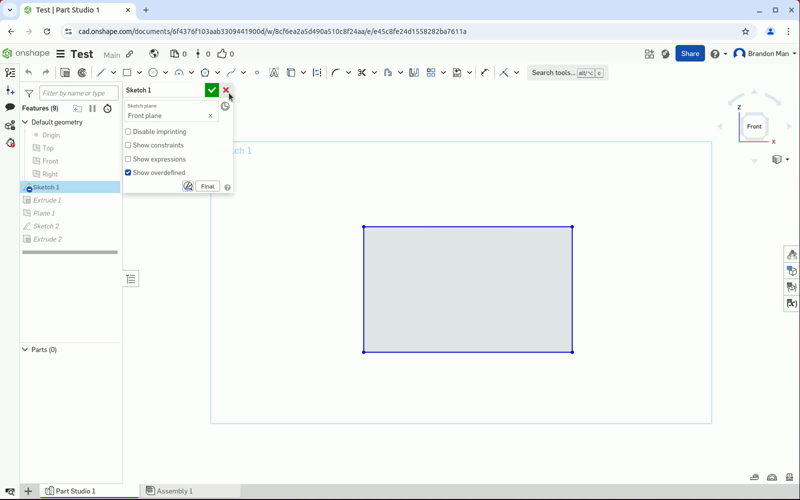
click(229, 92)
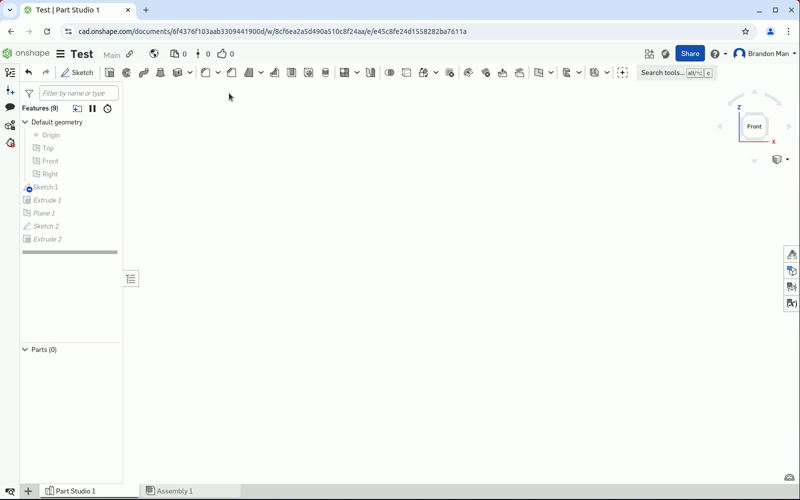
mouse_move(73, 352)
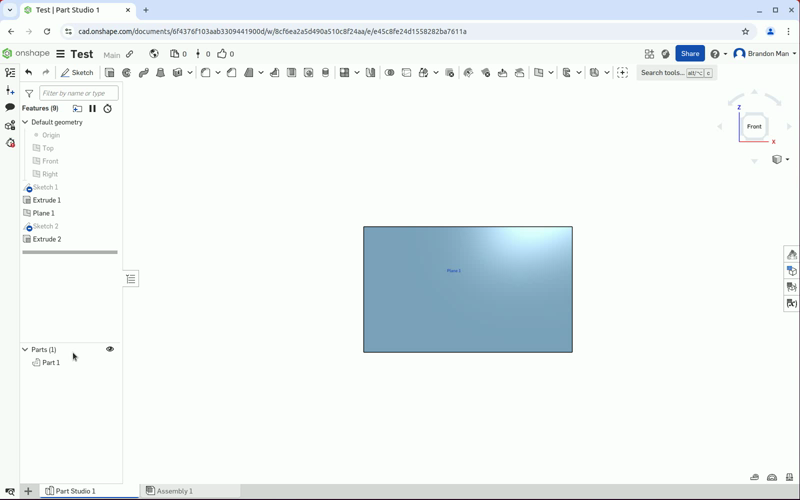
key(y)
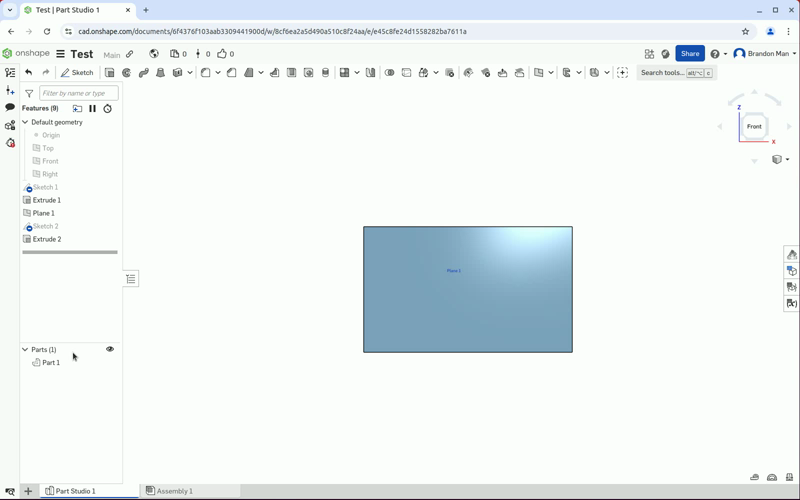
key(shift+p)
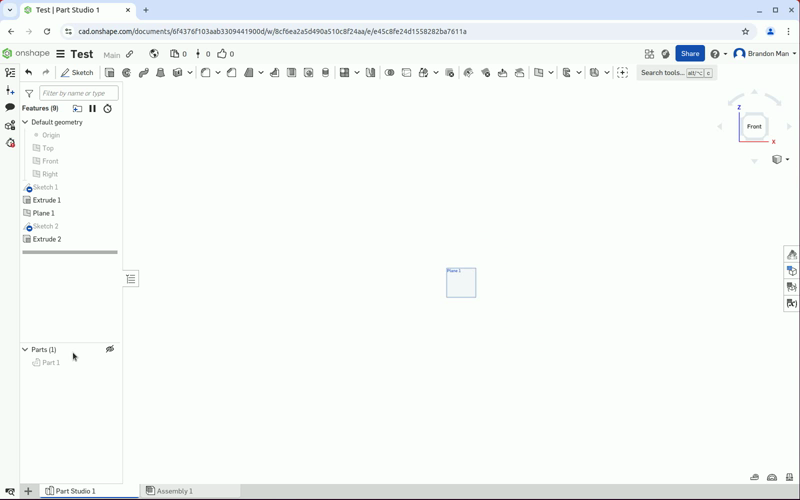
key(space)
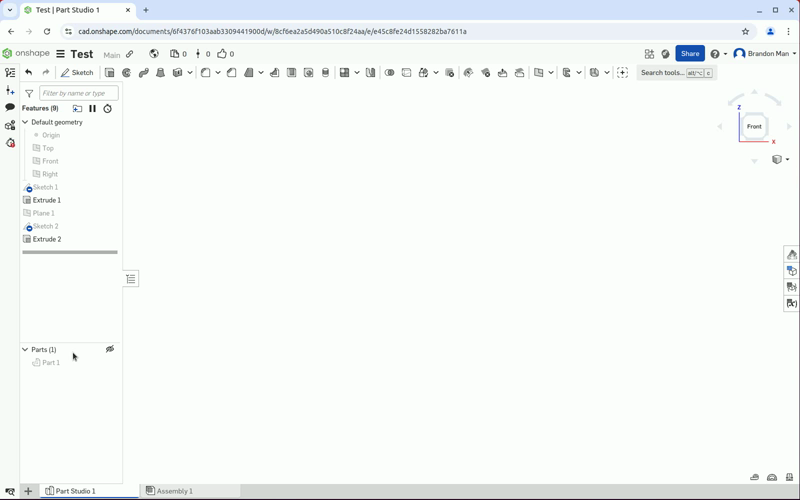
key_down(shift)
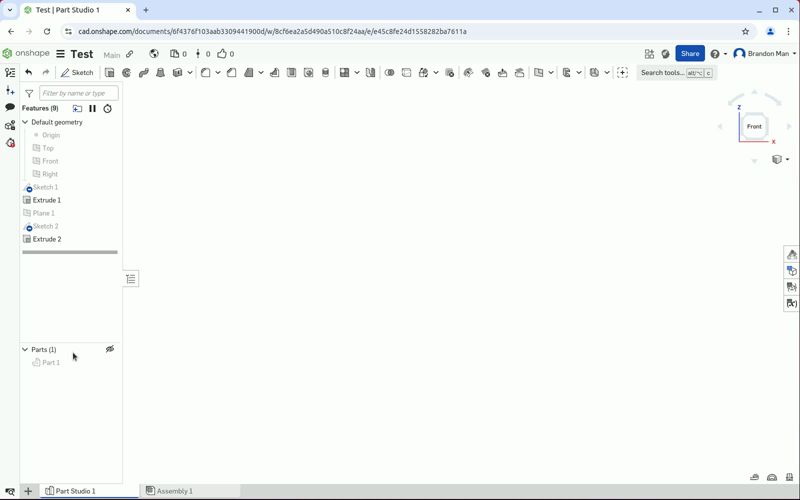
key(left)
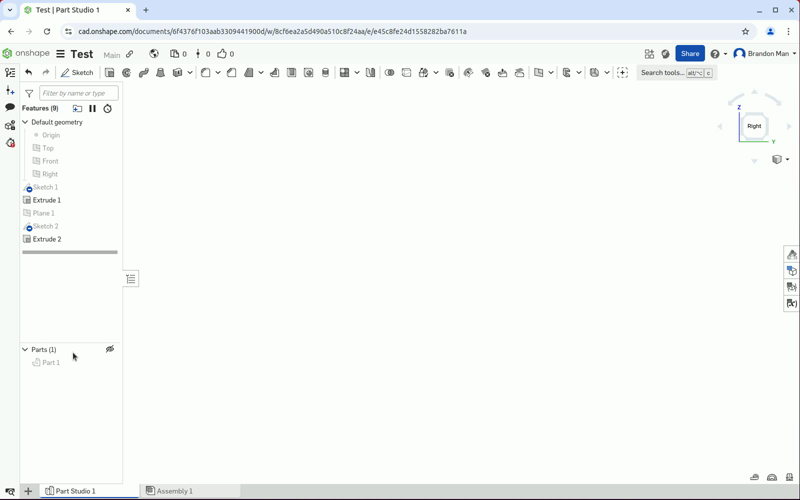
key_up(shift)
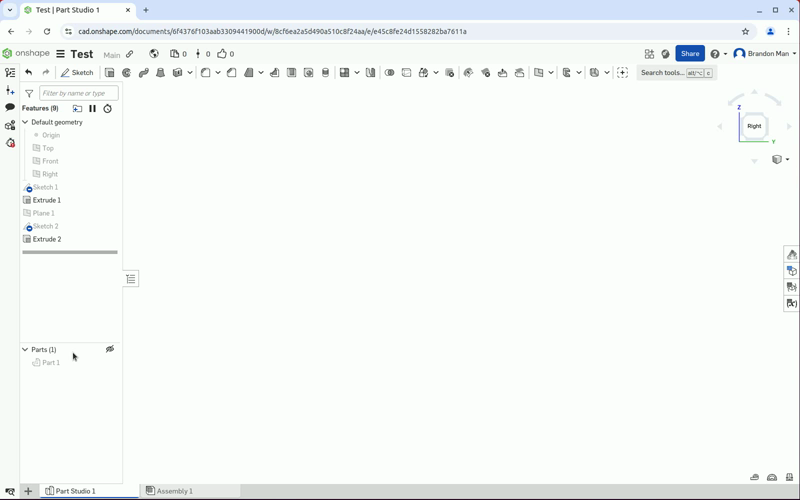
mouse_move(73, 352)
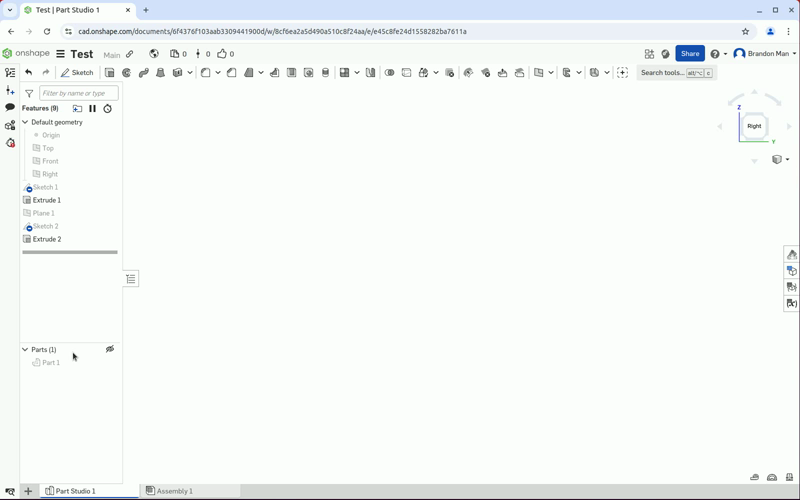
key(shift+y)
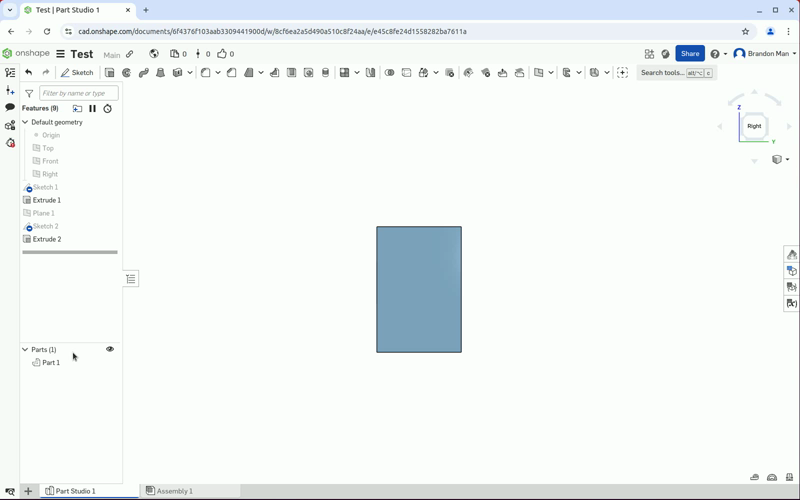
mouse_move(541, 75)
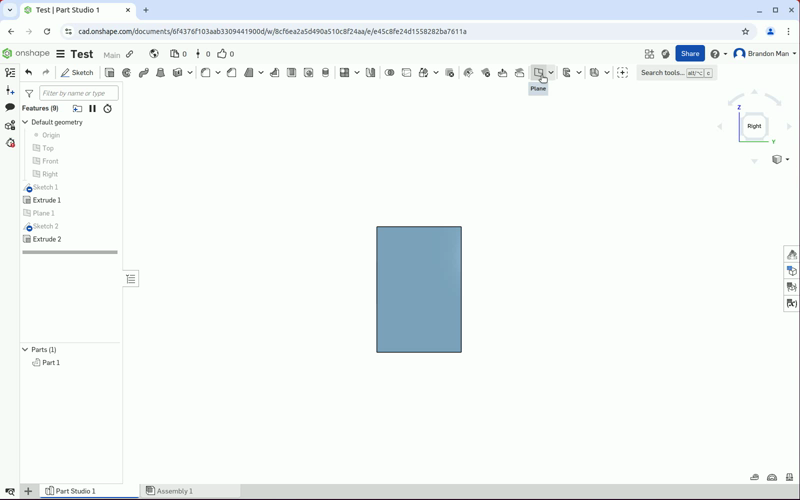
click(541, 75)
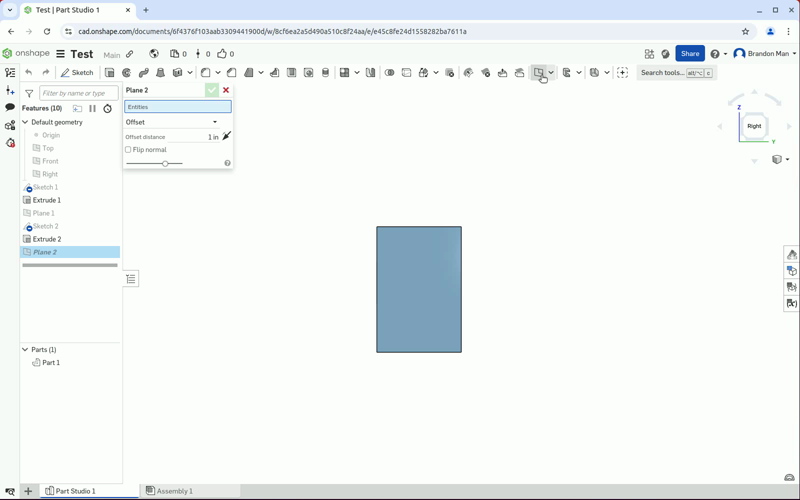
mouse_move(73, 176)
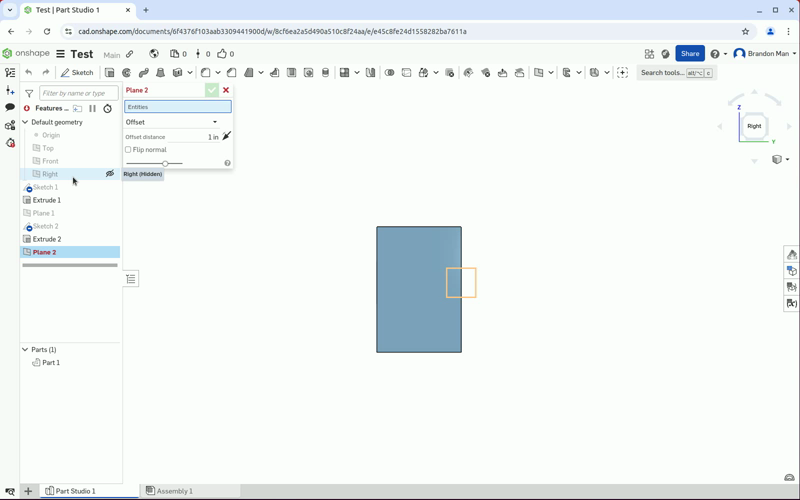
click(73, 176)
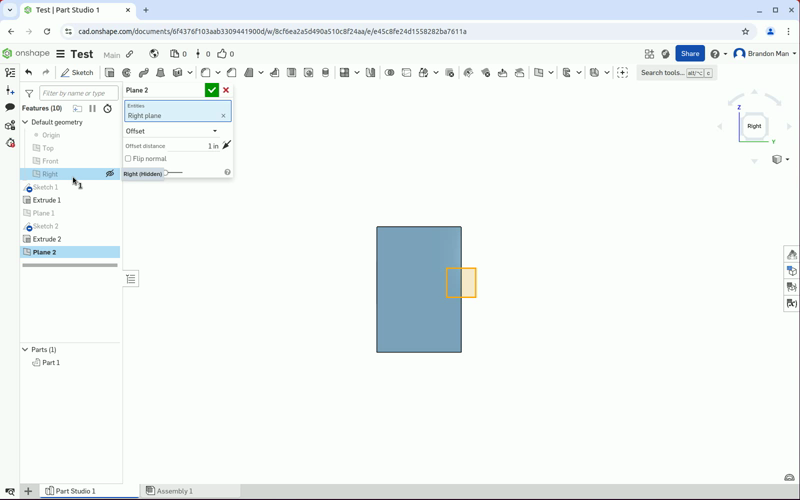
key(tab, 2)
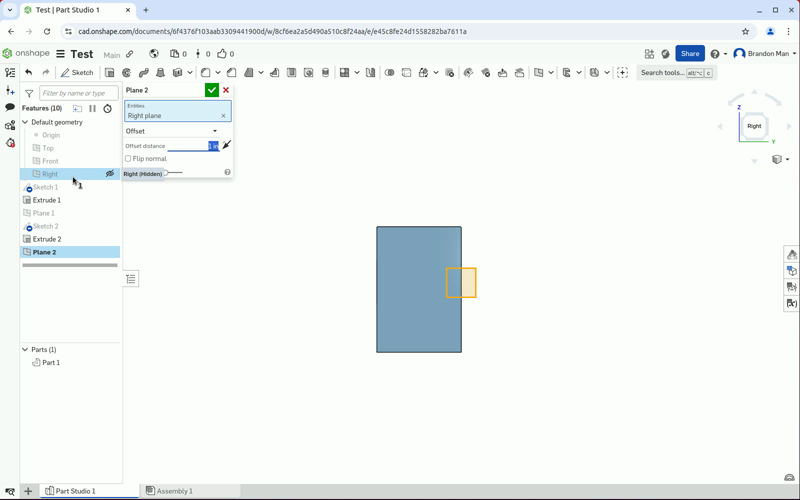
text(23.108)
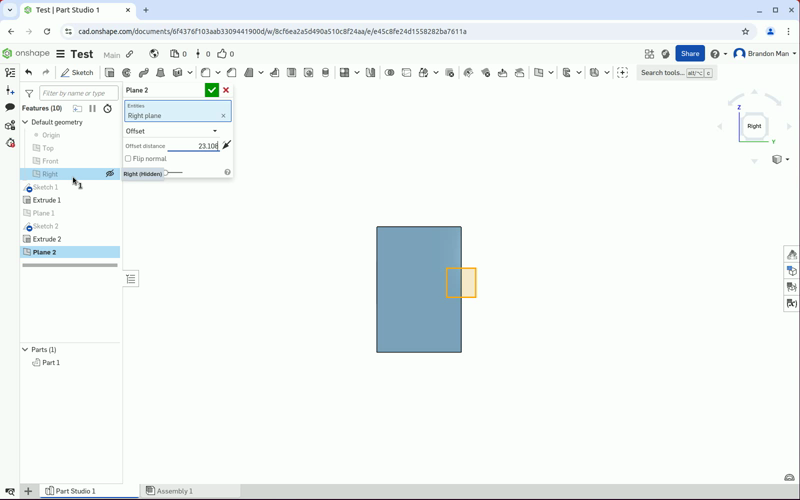
key(enter, 2)
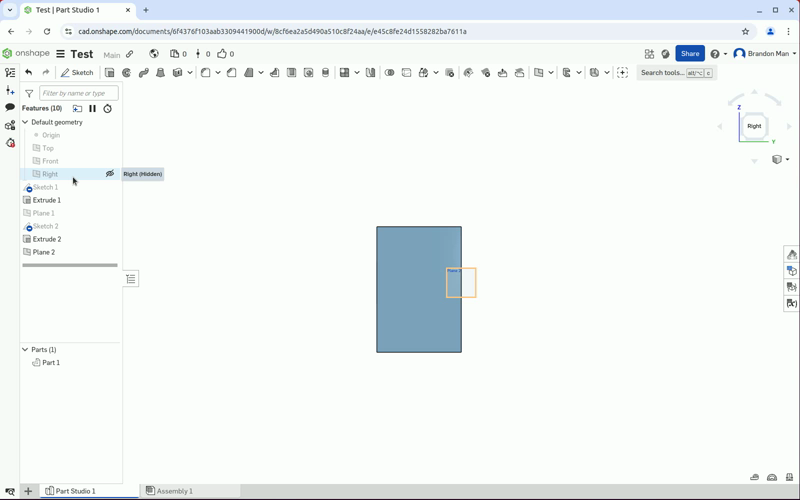
key(shift+s)
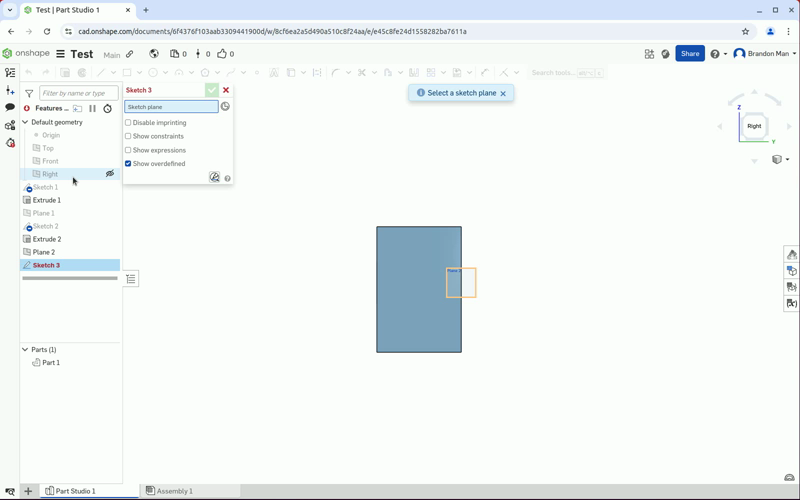
mouse_move(73, 254)
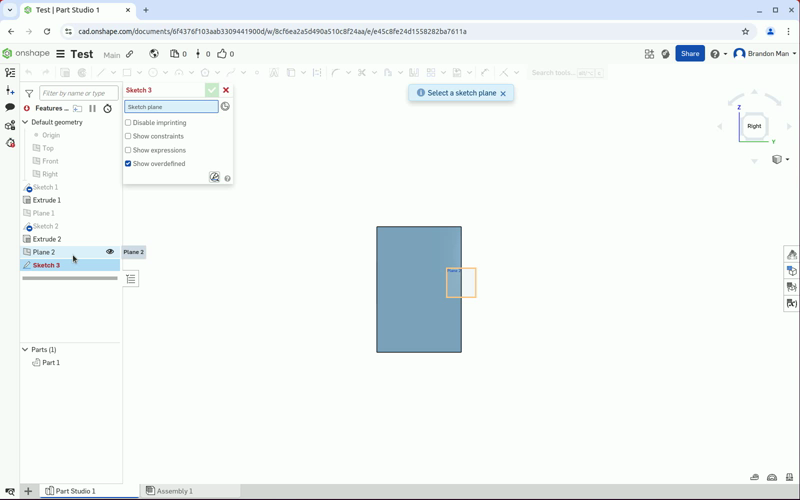
click(73, 254)
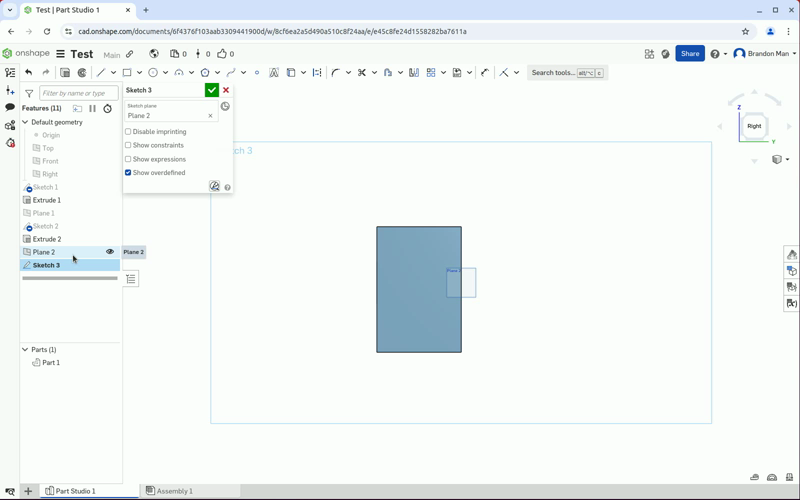
mouse_move(73, 352)
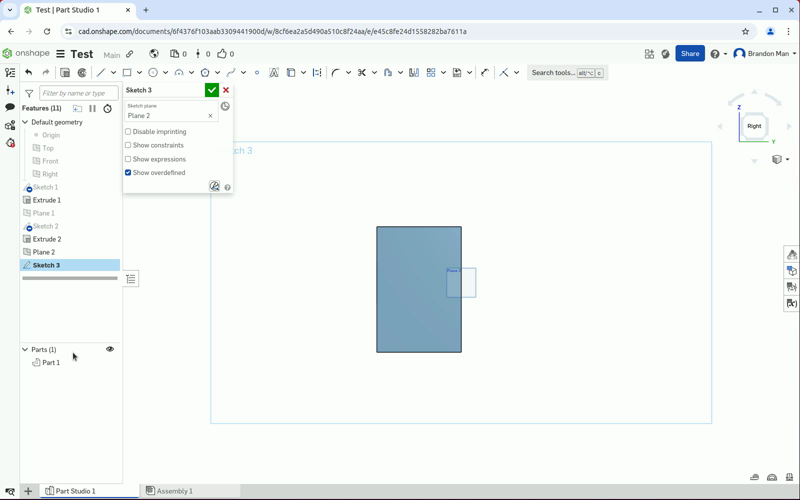
key(y)
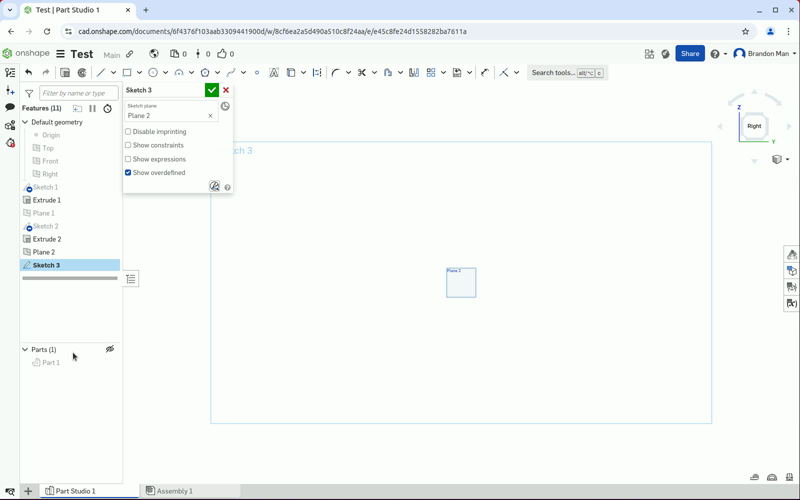
key(c)
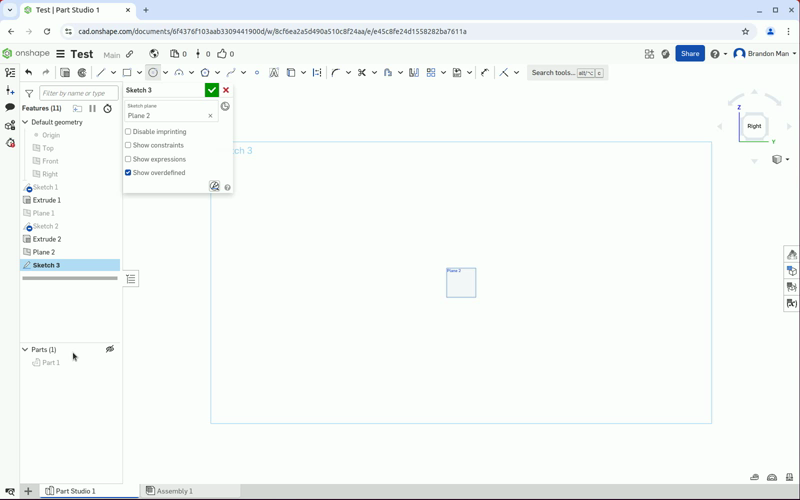
key_down(shift)
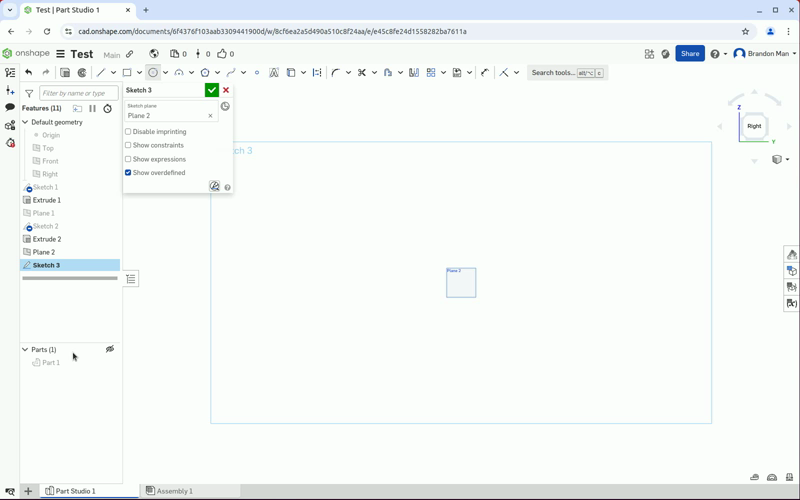
mouse_move(419, 282)
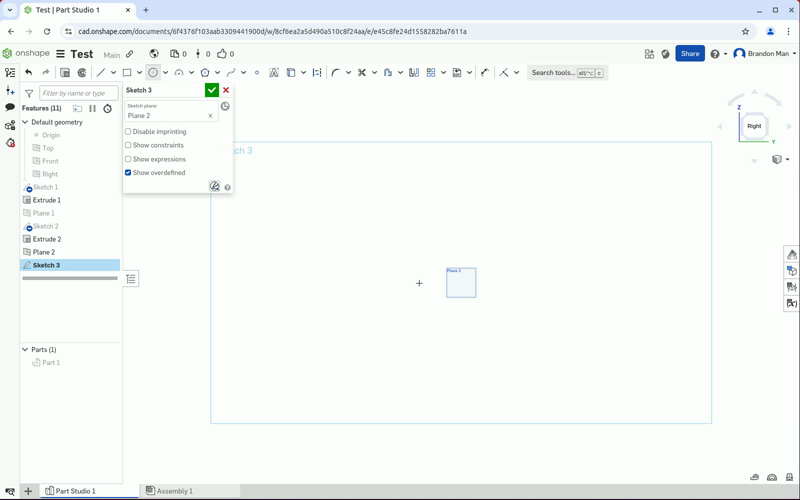
click(419, 282)
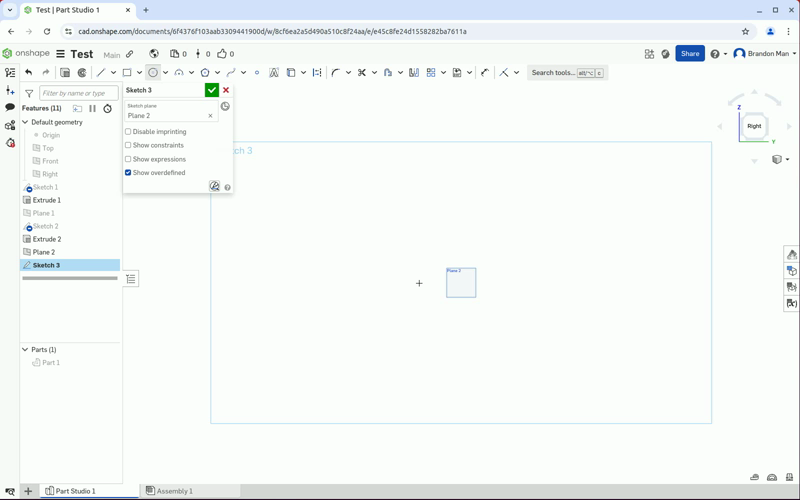
key_up(shift)
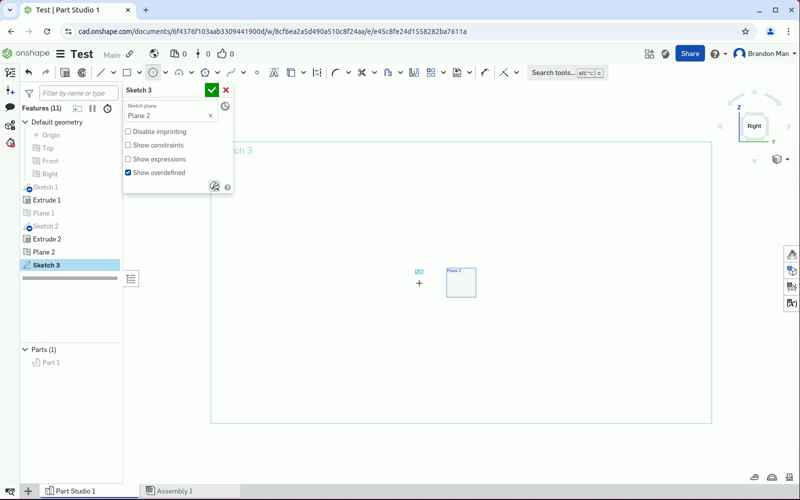
mouse_move(440, 282)
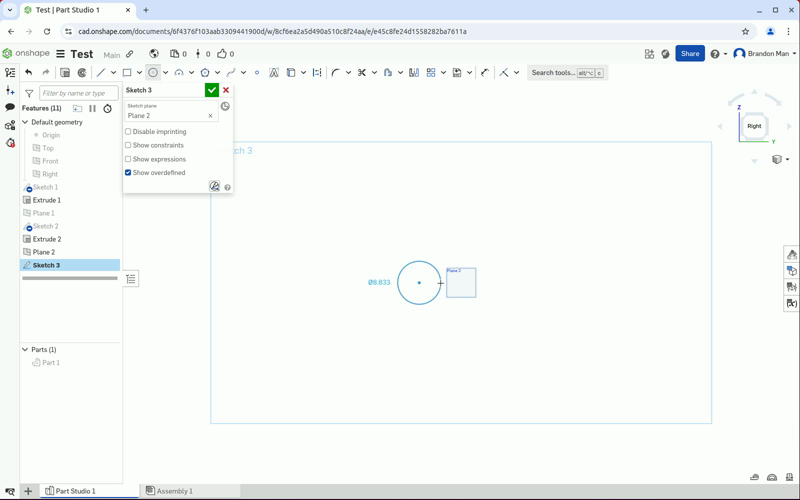
click(440, 282)
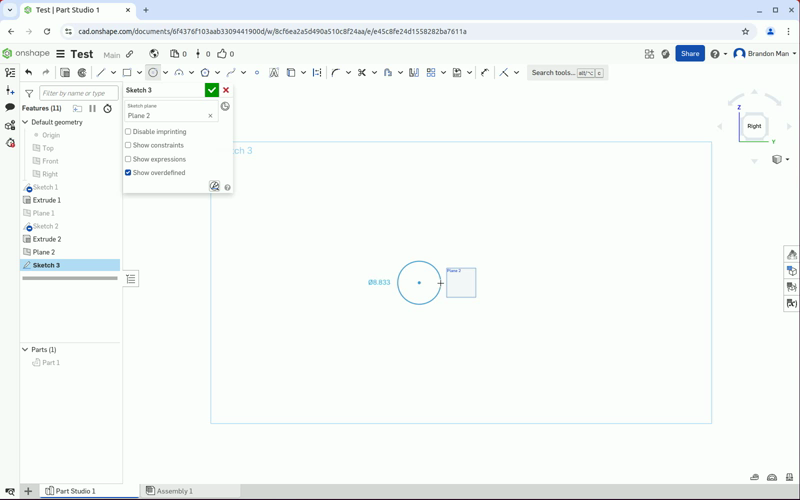
key(esc)
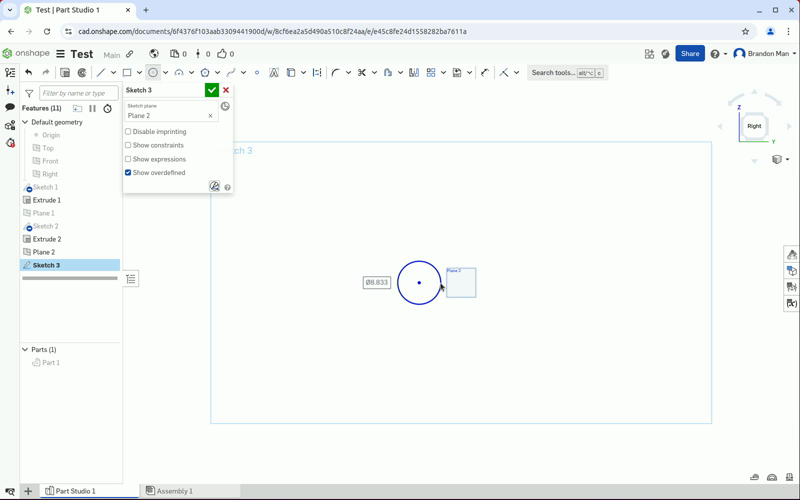
mouse_move(422, 290)
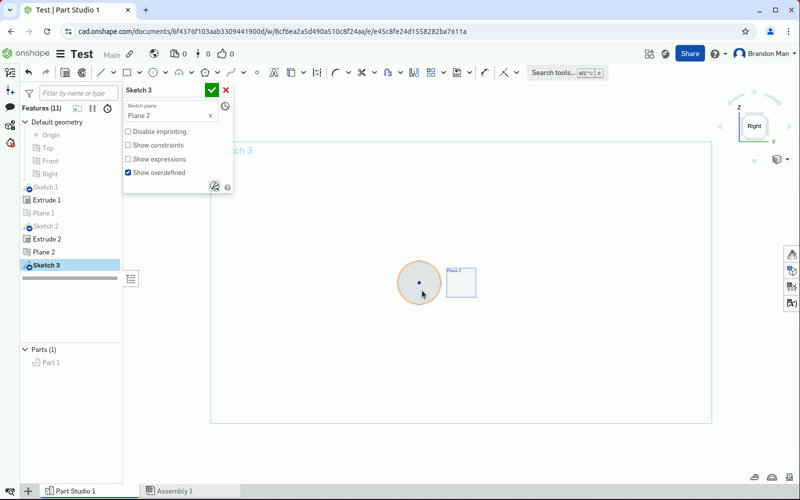
scroll(6)
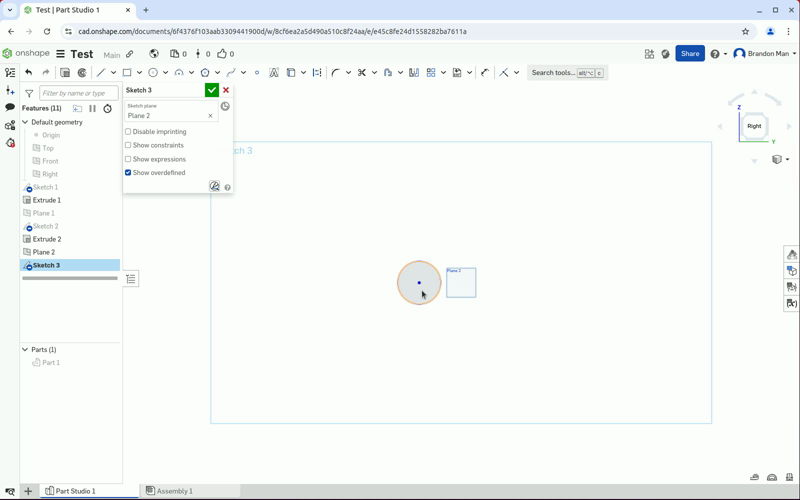
scroll(6)
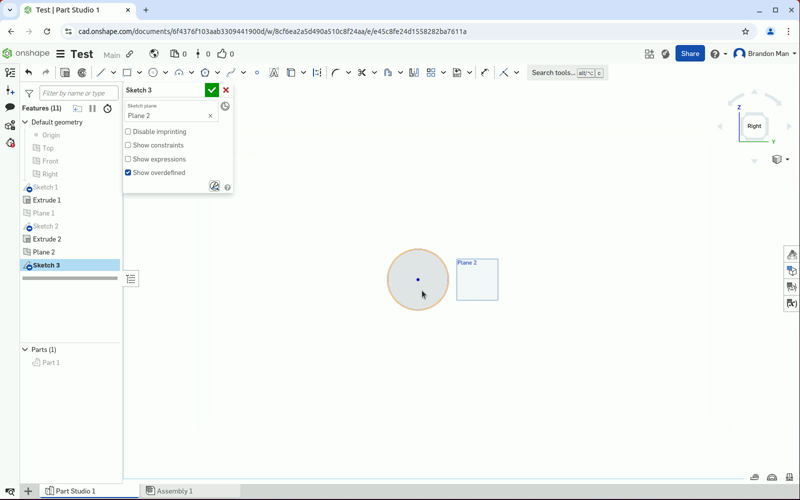
scroll(6)
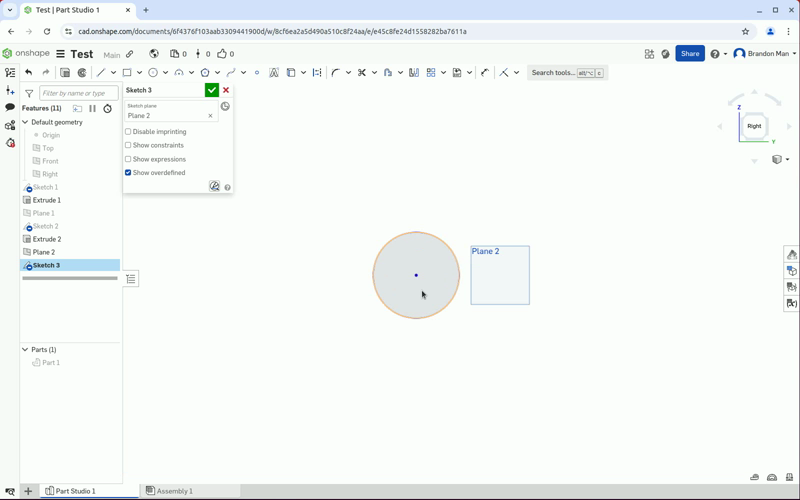
scroll(6)
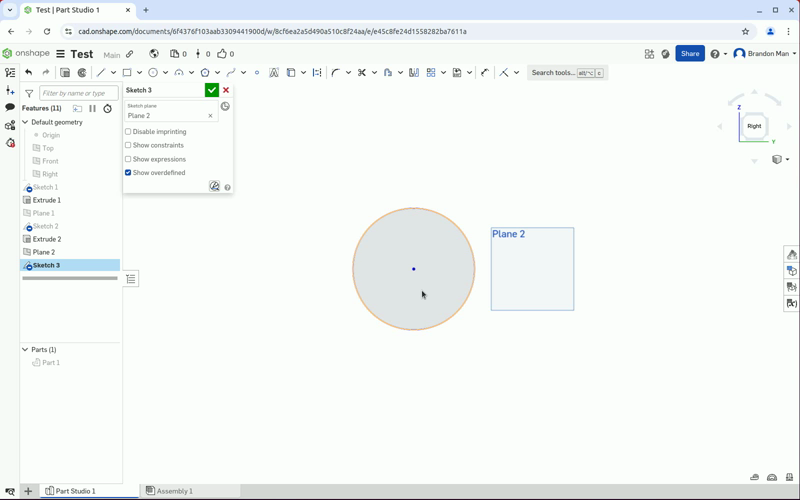
scroll(6)
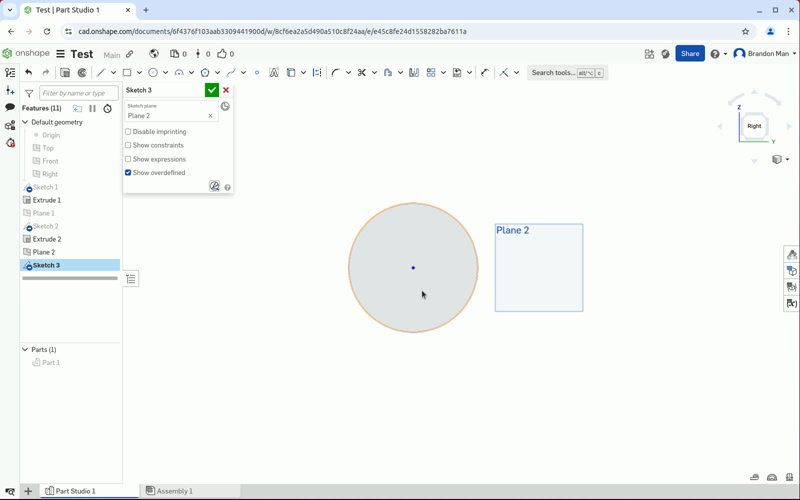
scroll(6)
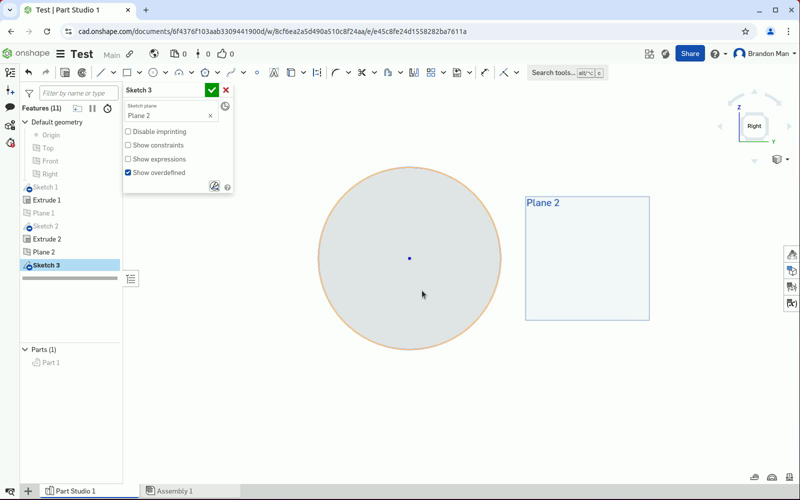
scroll(6)
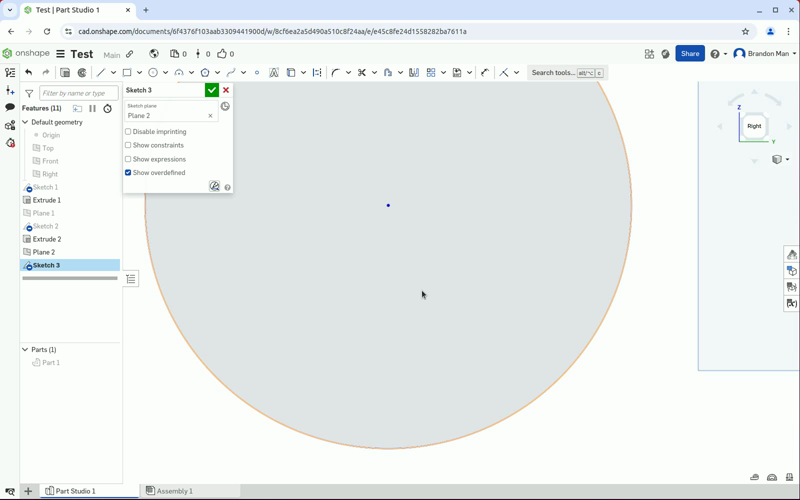
click(422, 290)
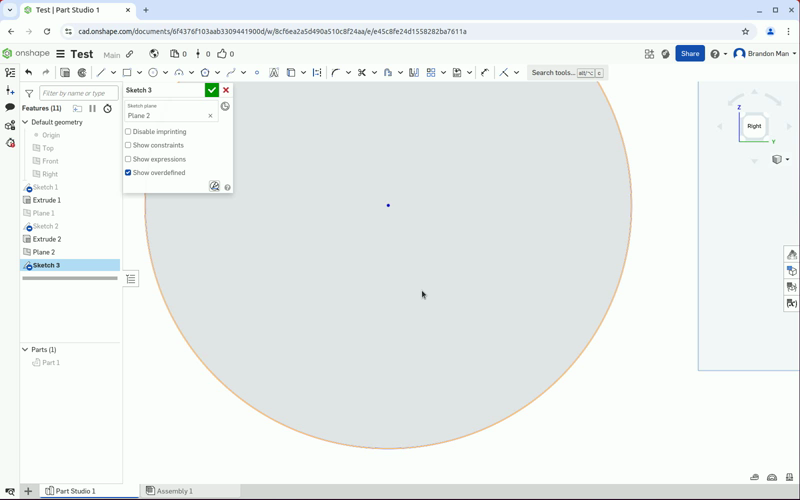
scroll(-6)
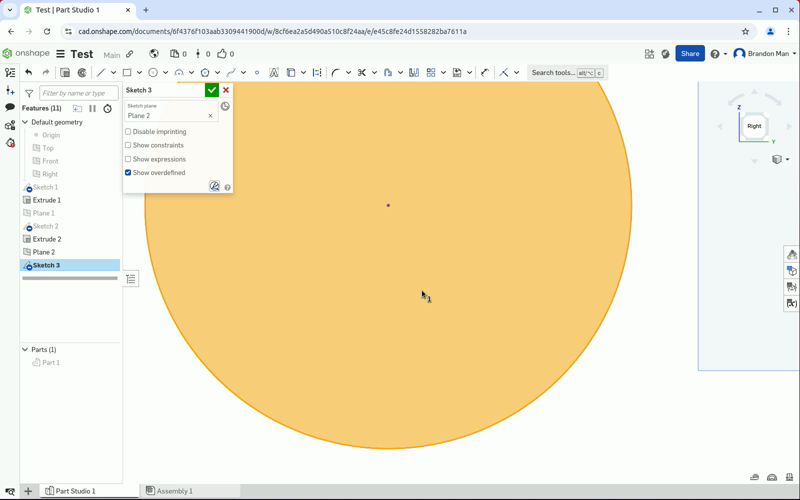
scroll(-6)
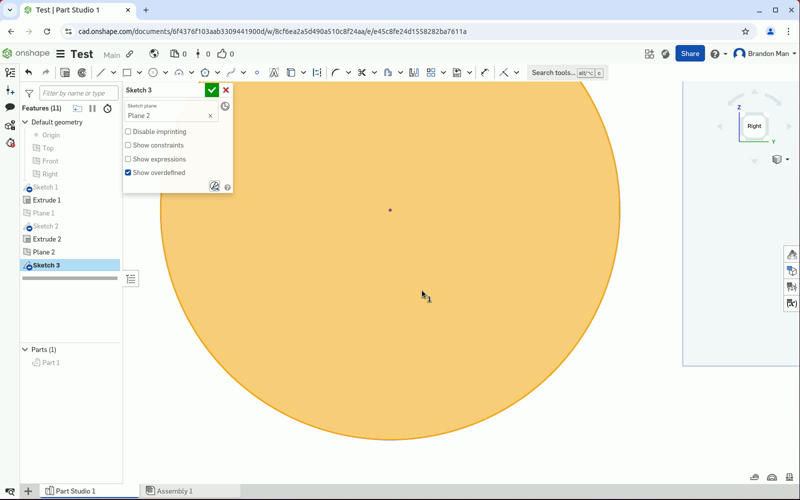
scroll(-6)
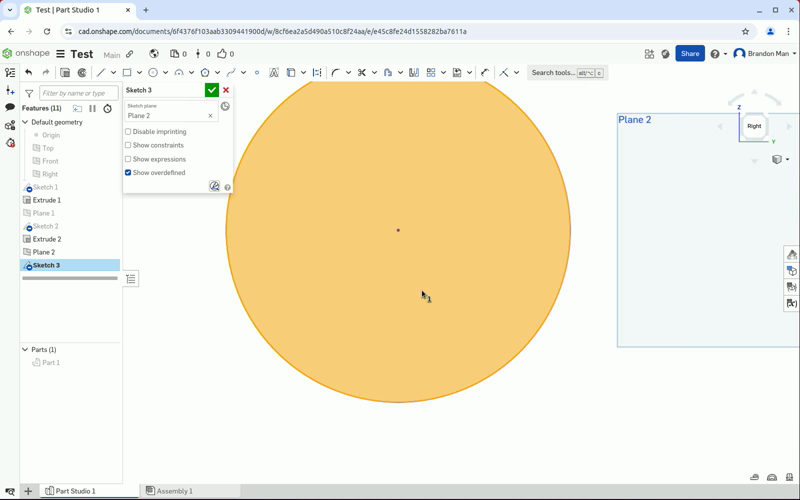
scroll(-6)
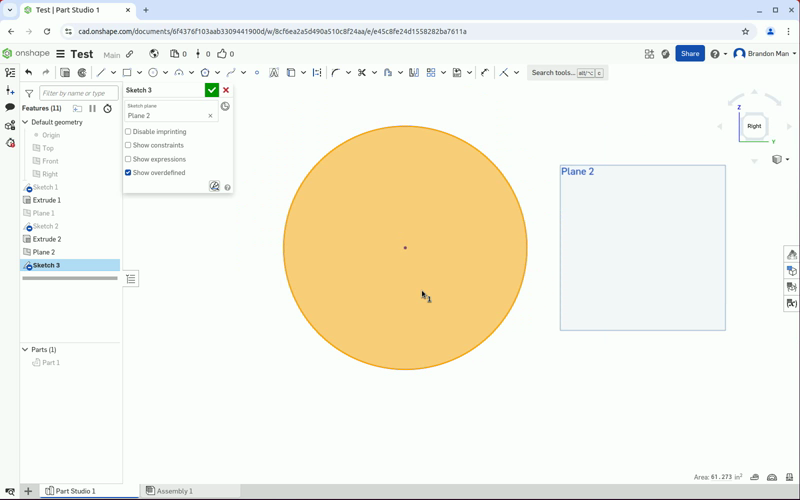
scroll(-6)
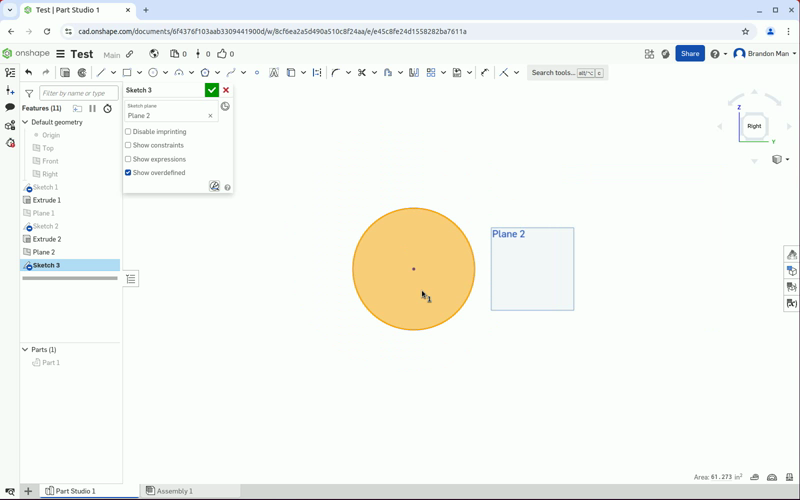
scroll(-6)
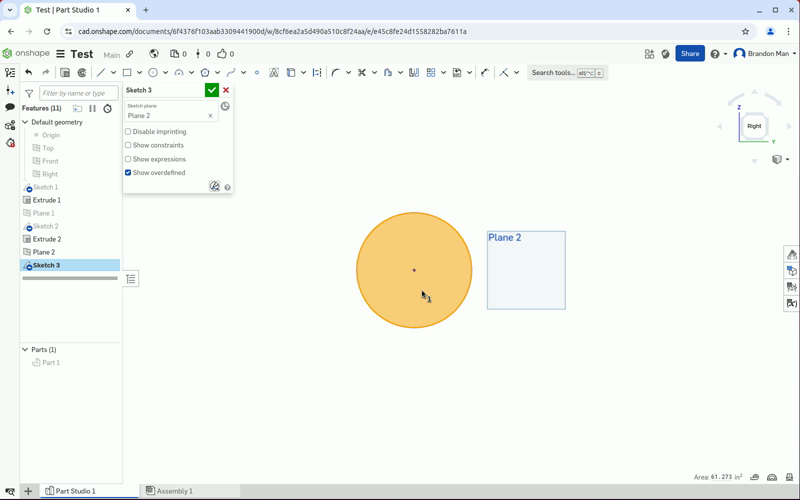
scroll(-6)
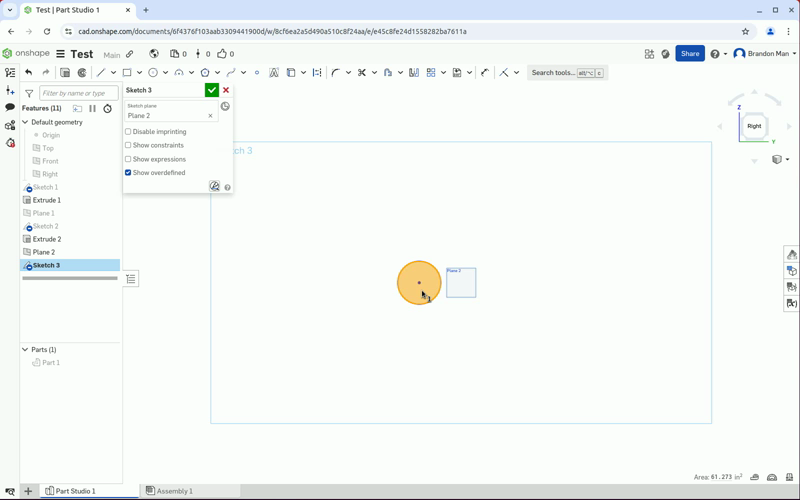
mouse_move(73, 352)
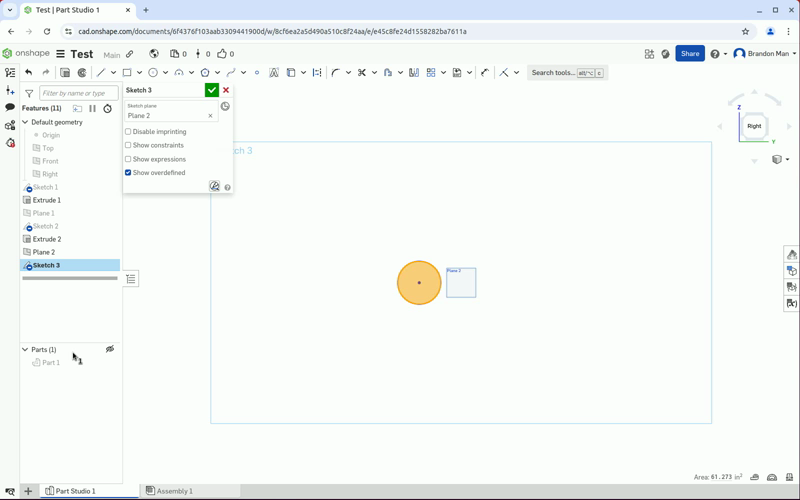
key(shift+y)
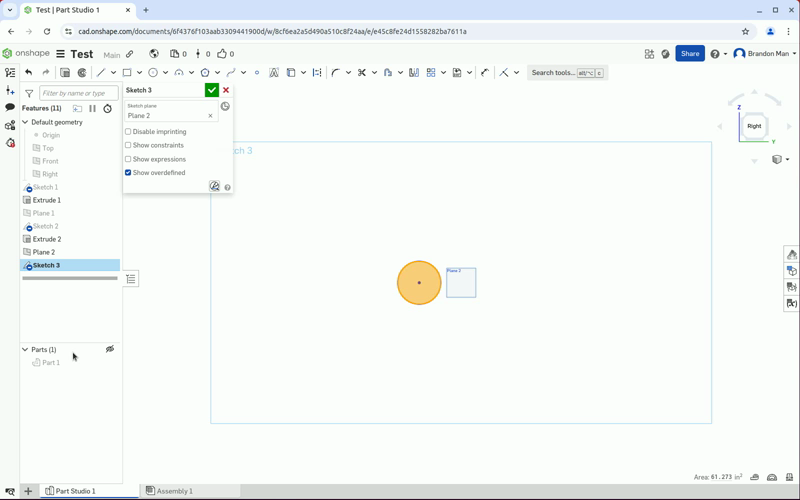
key(shift+e)
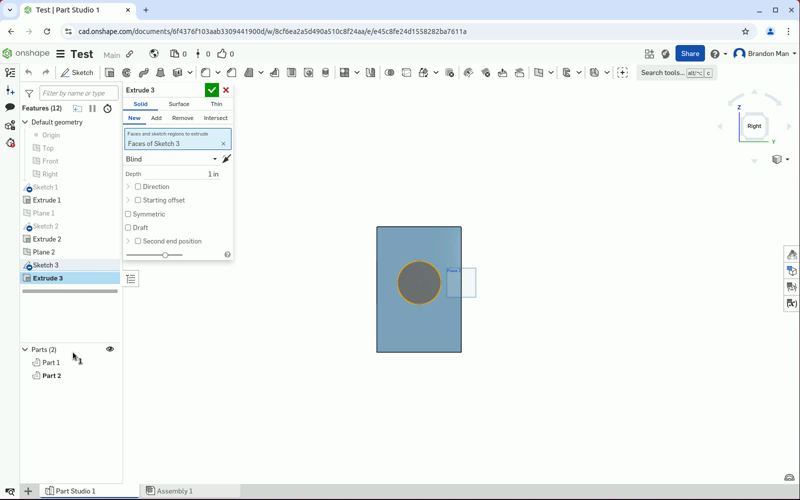
mouse_move(143, 106)
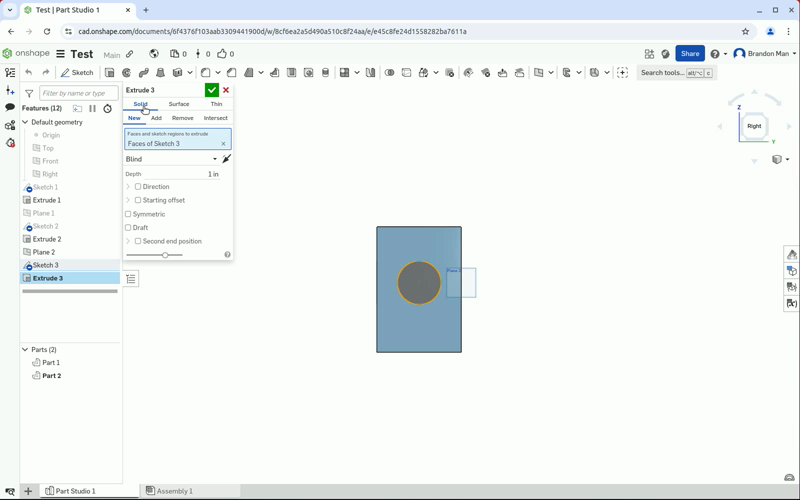
click(143, 106)
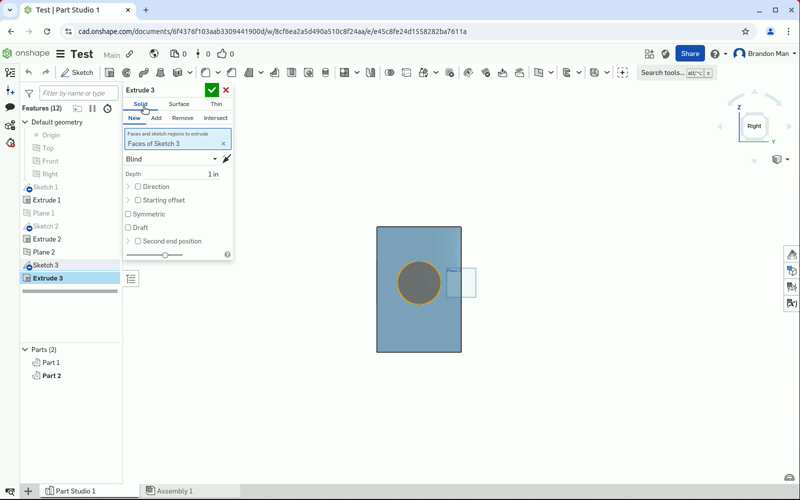
mouse_move(186, 120)
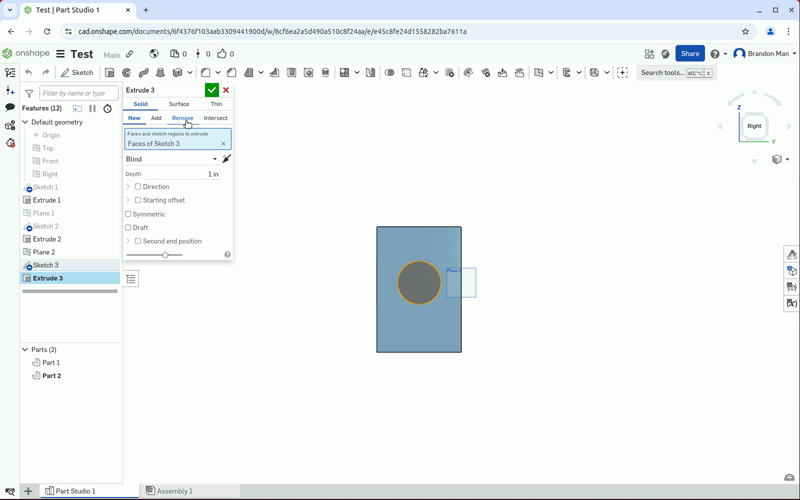
click(186, 120)
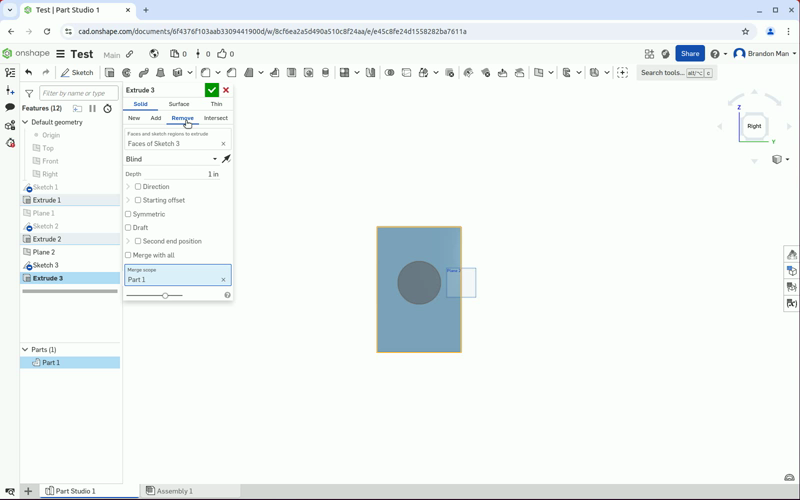
key(tab, 4)
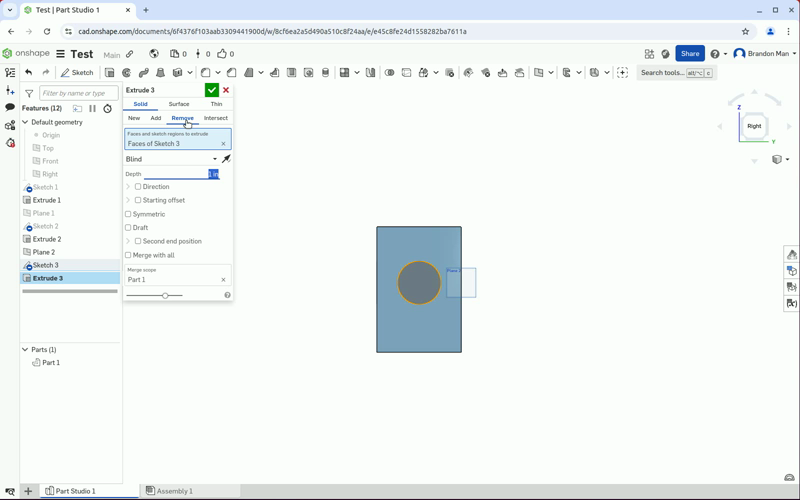
text(25.997)
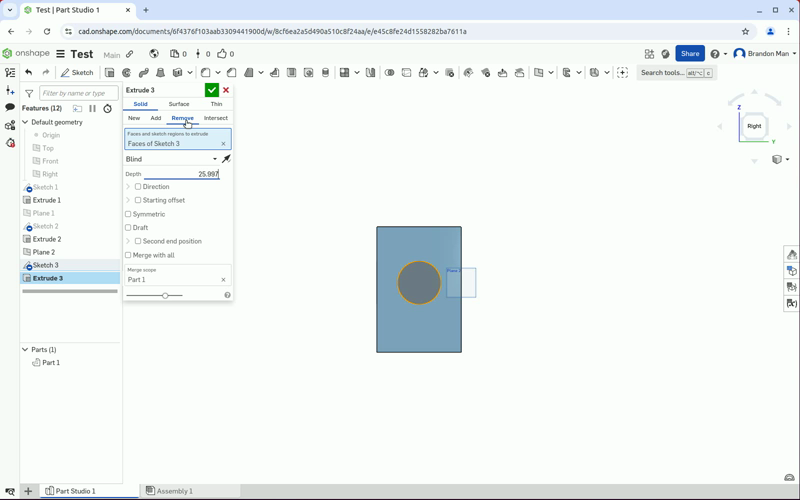
key(tab, 6)
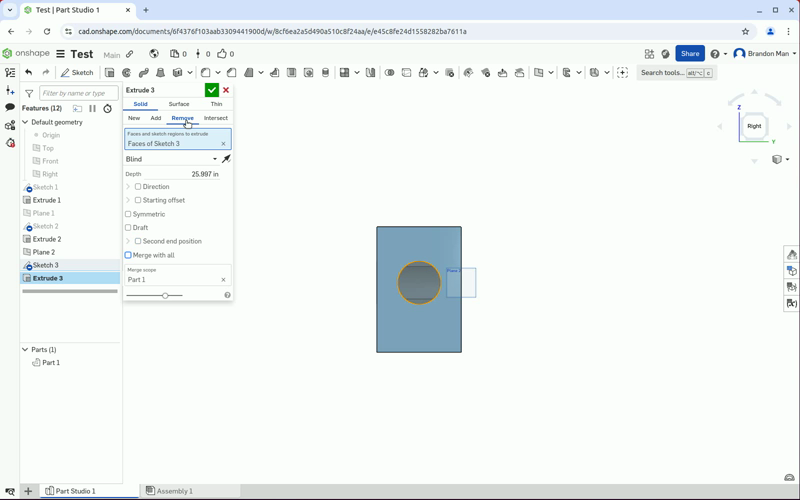
key(space)
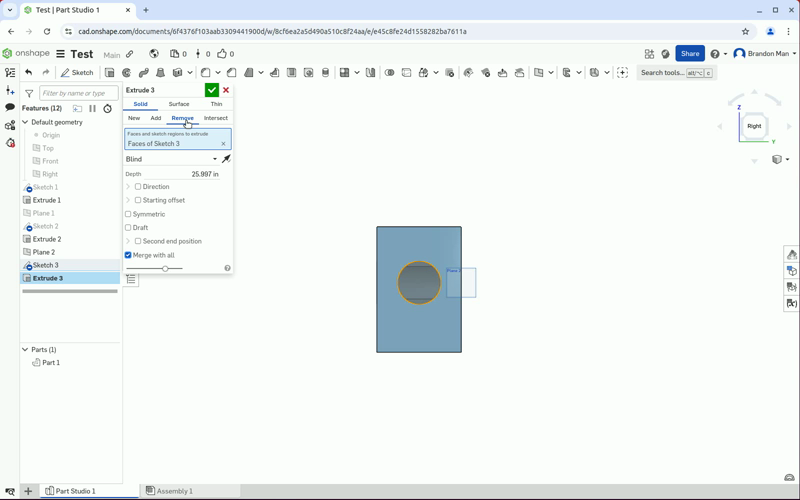
key(enter)
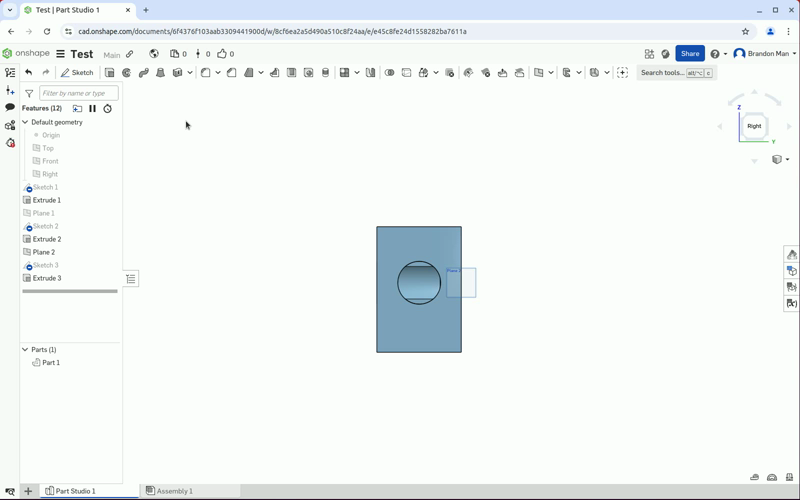
key(shift+h)
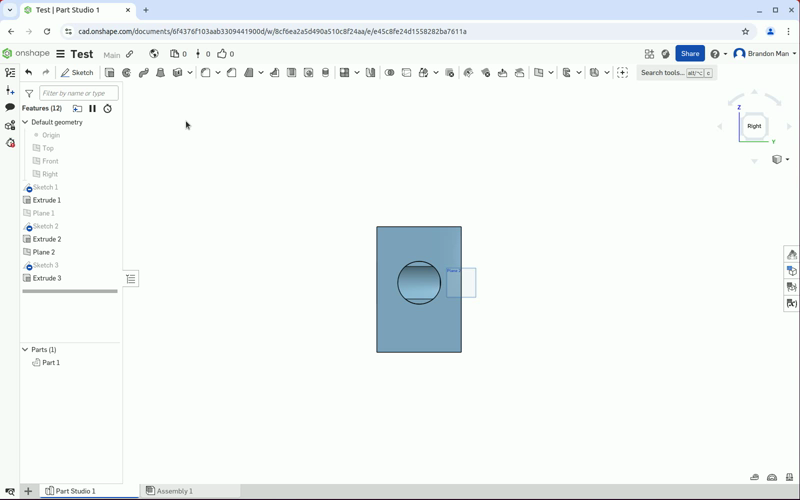
key(shift+h)
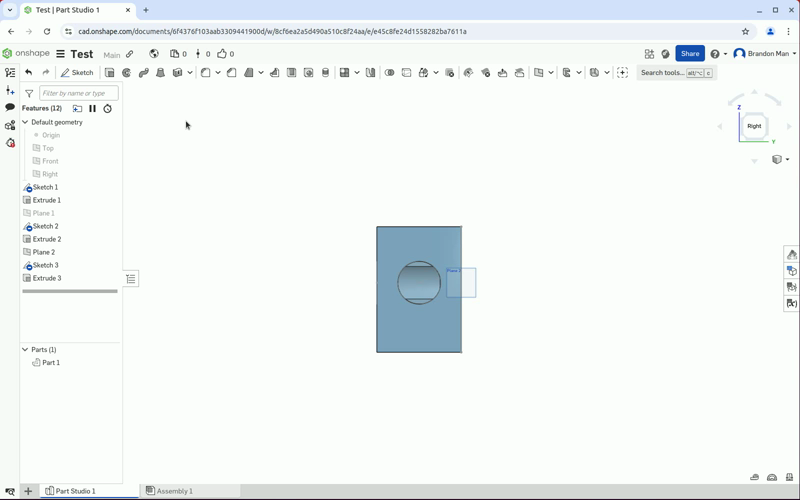
key(shift+7)
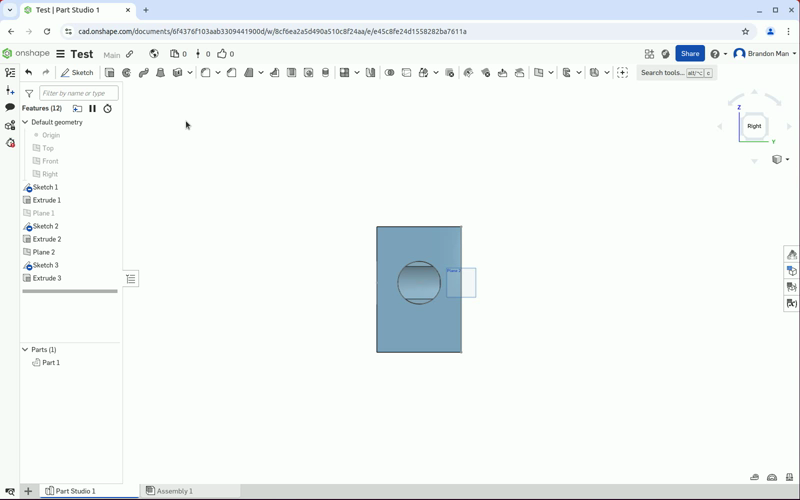
key(right, 2)
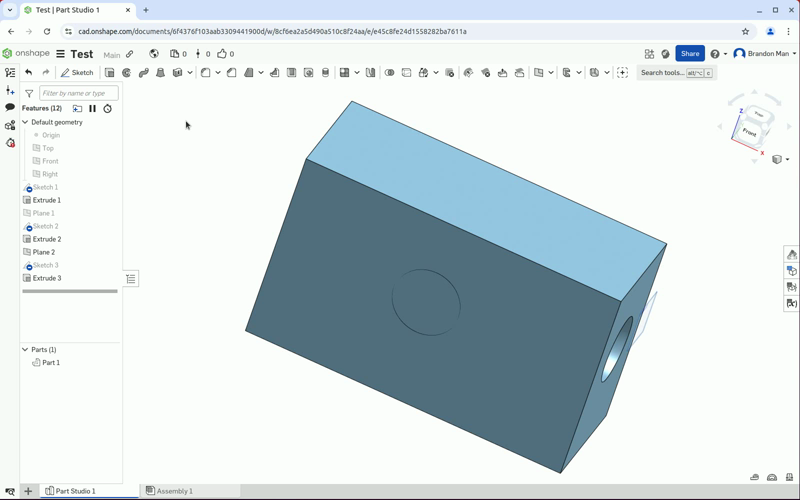
key(down, 2)
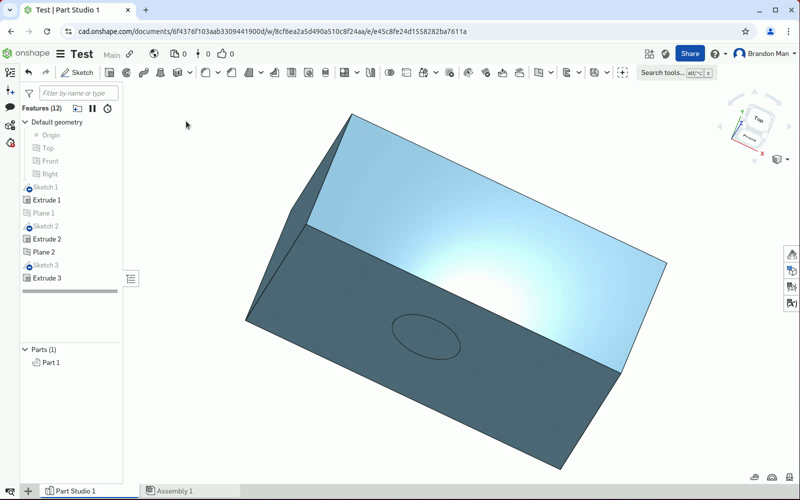
key(up, 2)
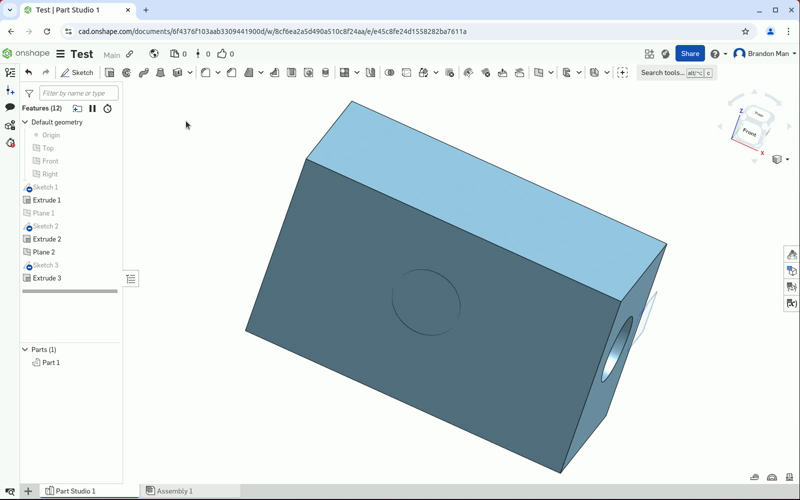
key(left, 2)
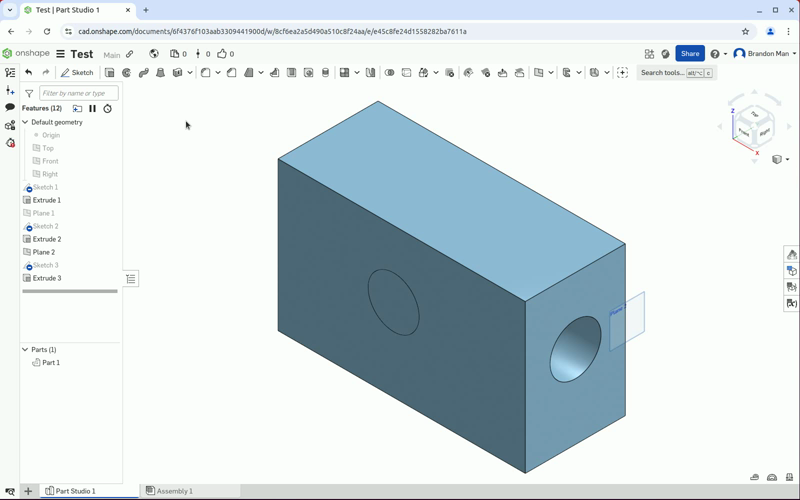
mouse_move(73, 189)
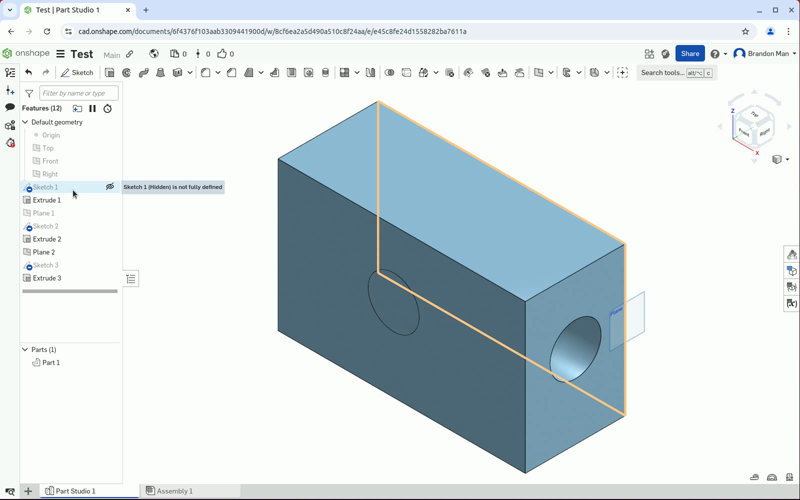
click(73, 189)